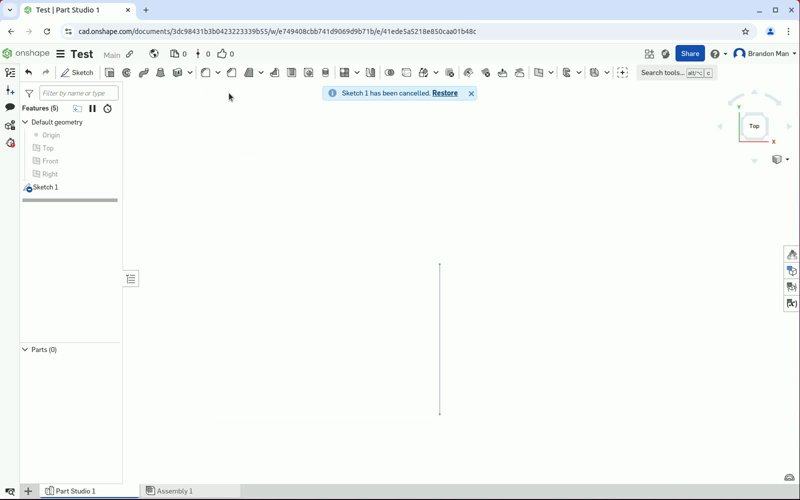
key(shift+h)
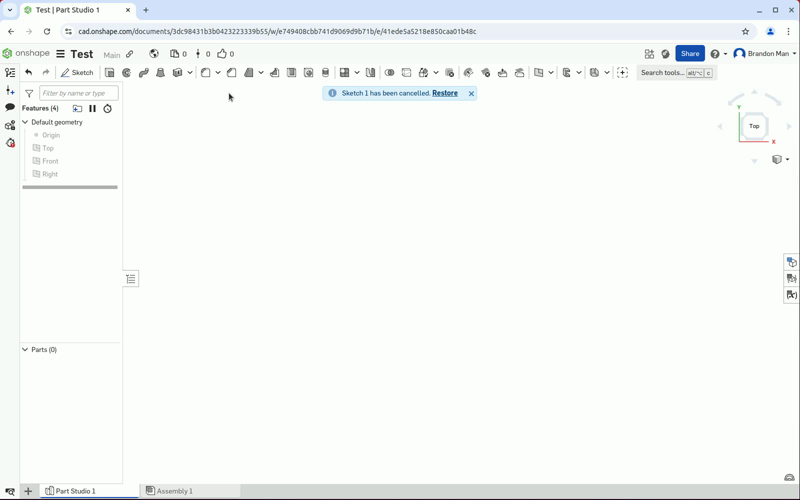
mouse_move(73, 352)
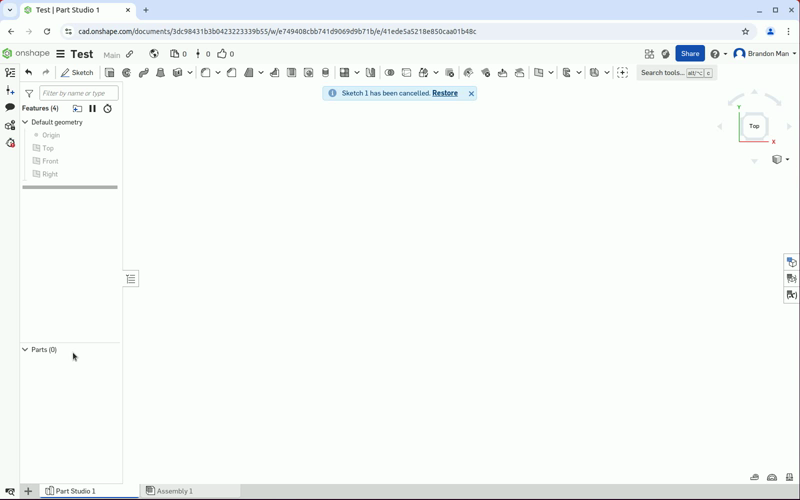
key(y)
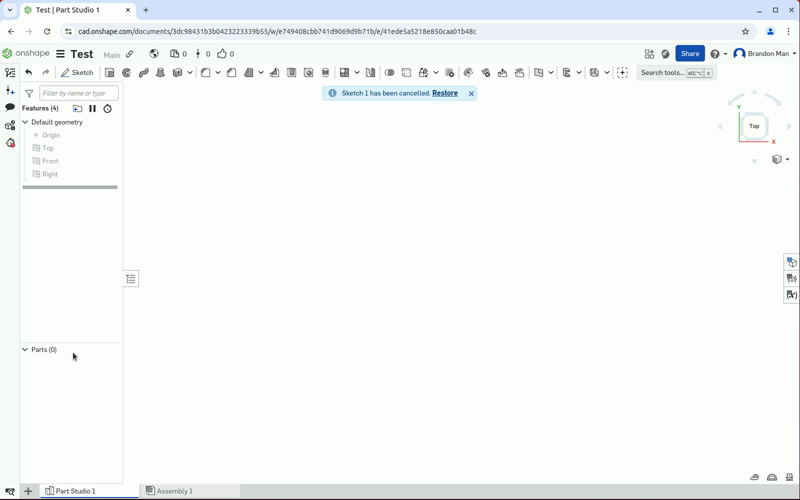
key(shift+p)
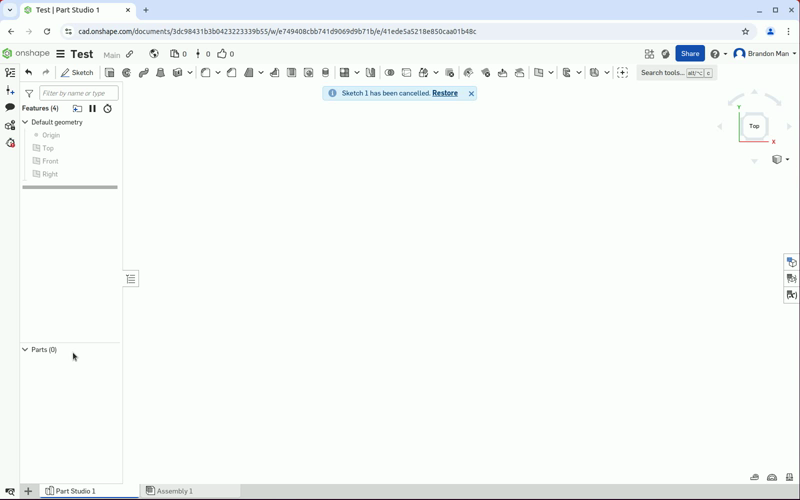
key(space)
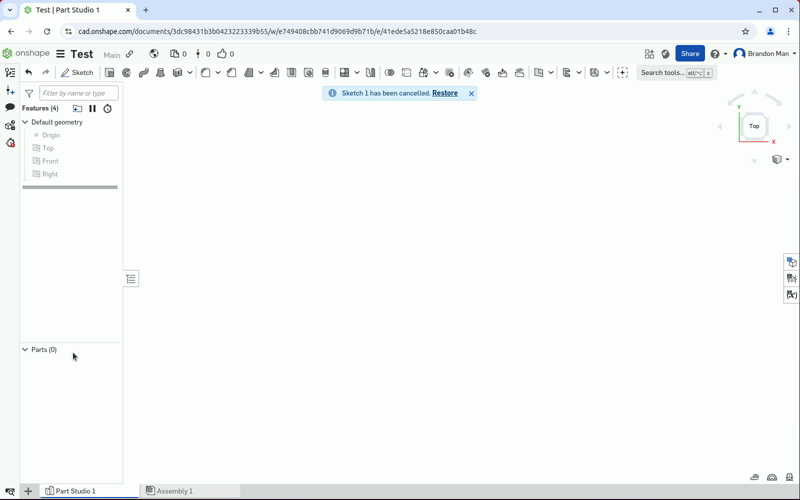
key_down(shift)
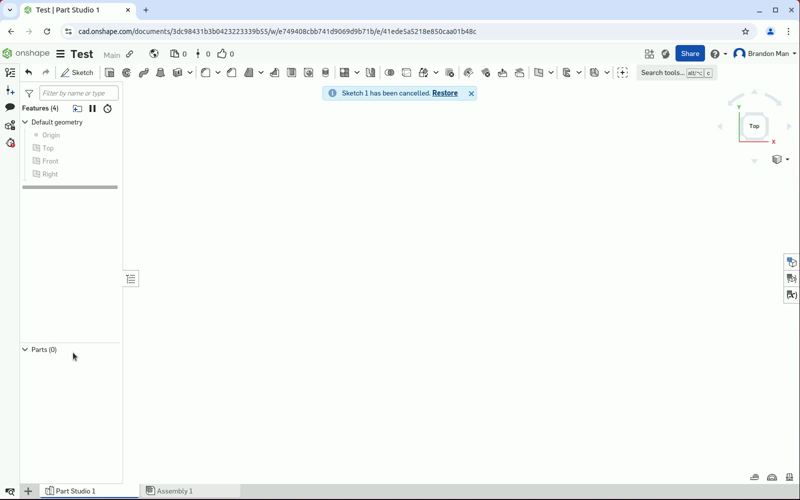
key(up)
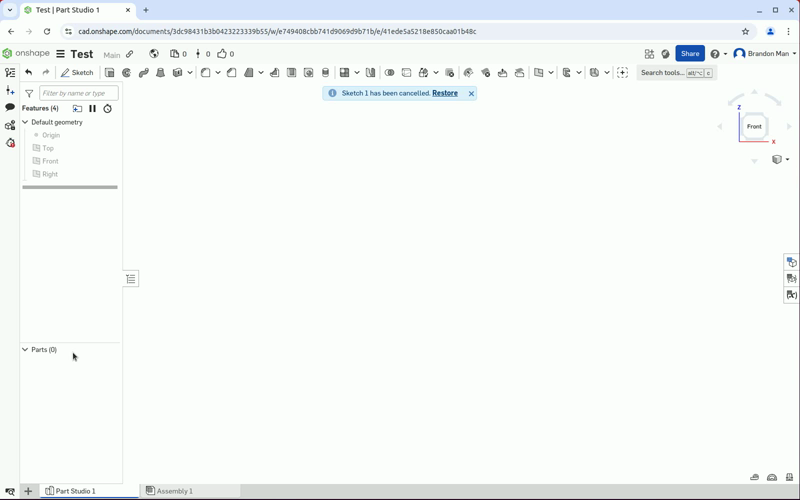
key_up(shift)
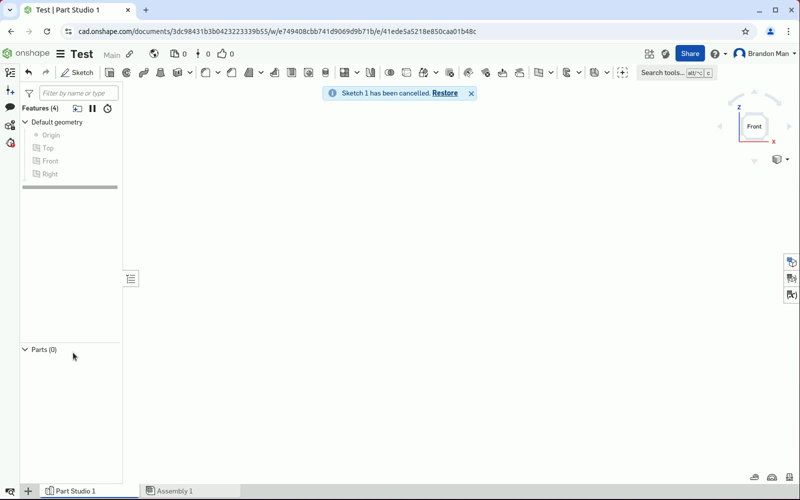
key(space)
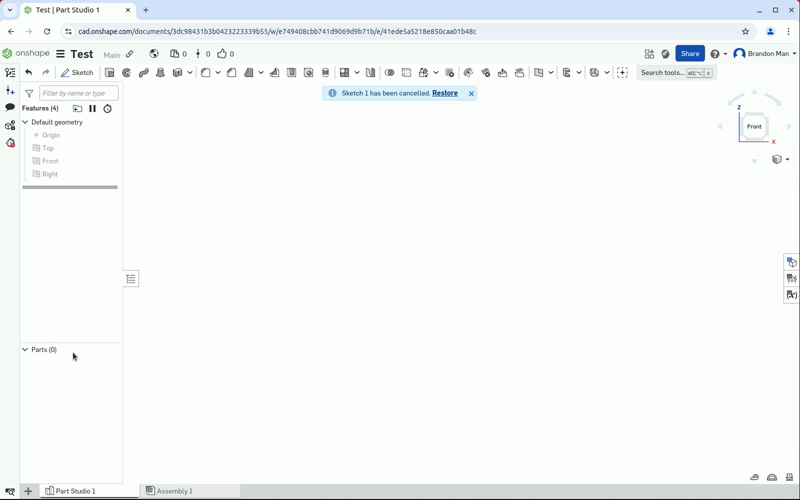
key_down(shift)
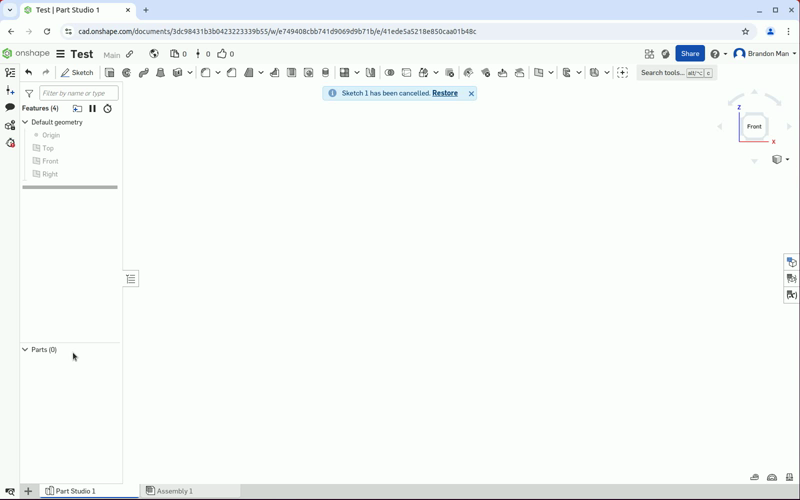
key(left)
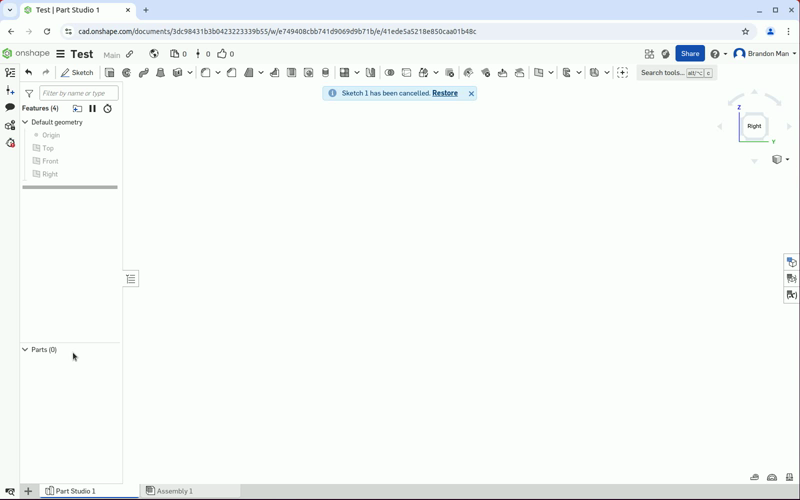
key_up(shift)
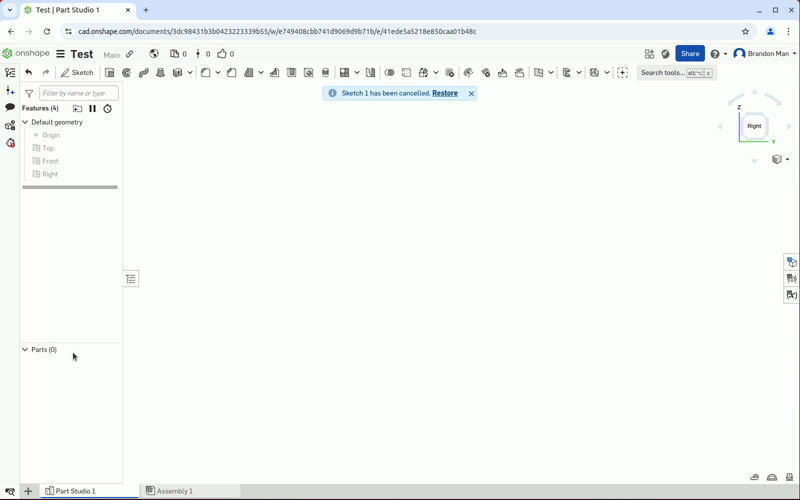
mouse_move(73, 352)
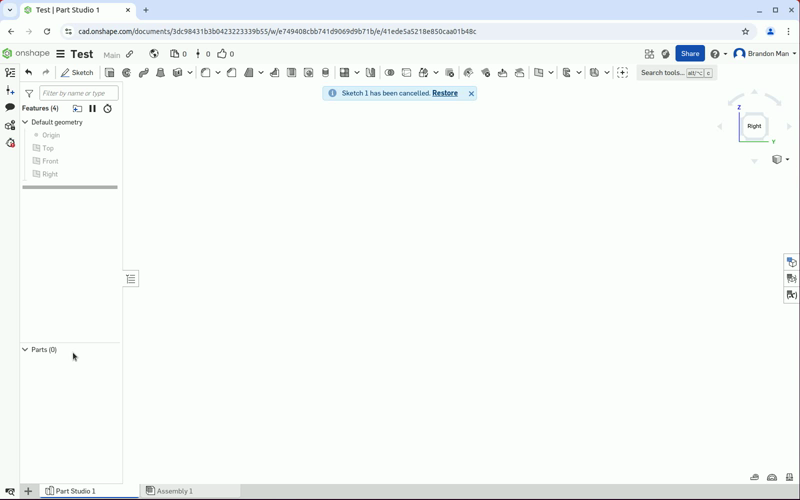
key(shift+y)
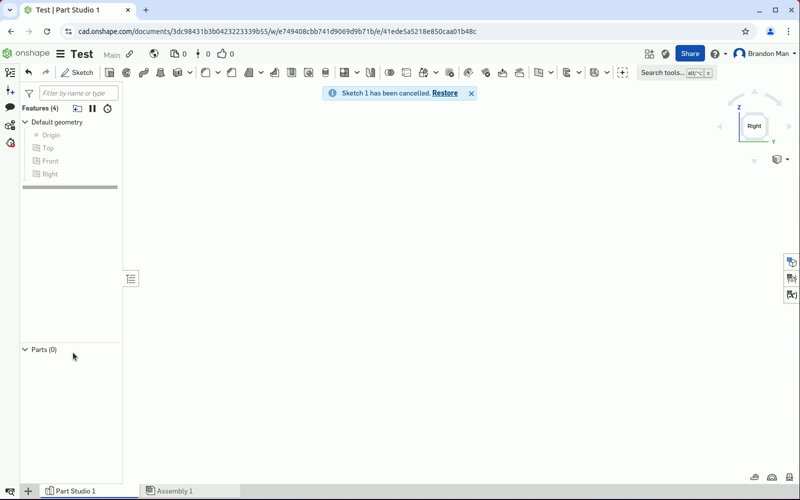
key(shift+s)
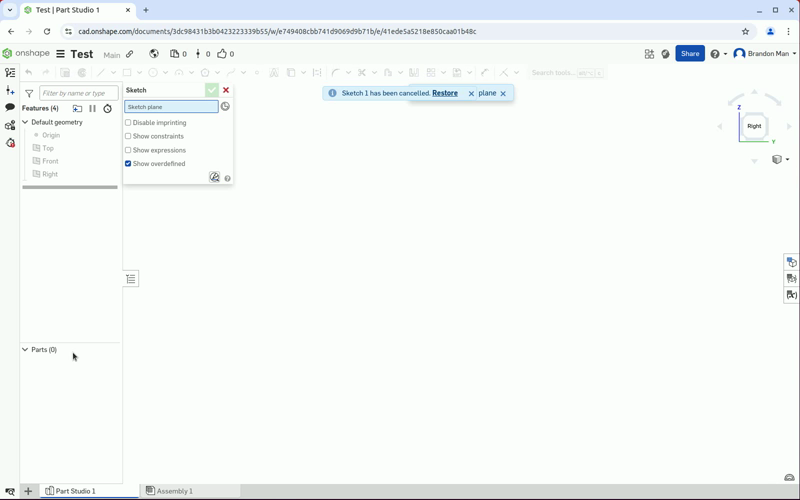
mouse_move(73, 176)
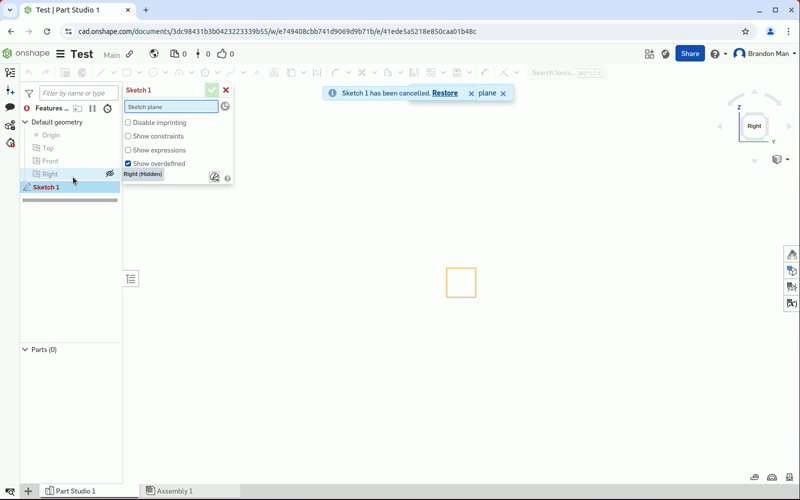
click(73, 176)
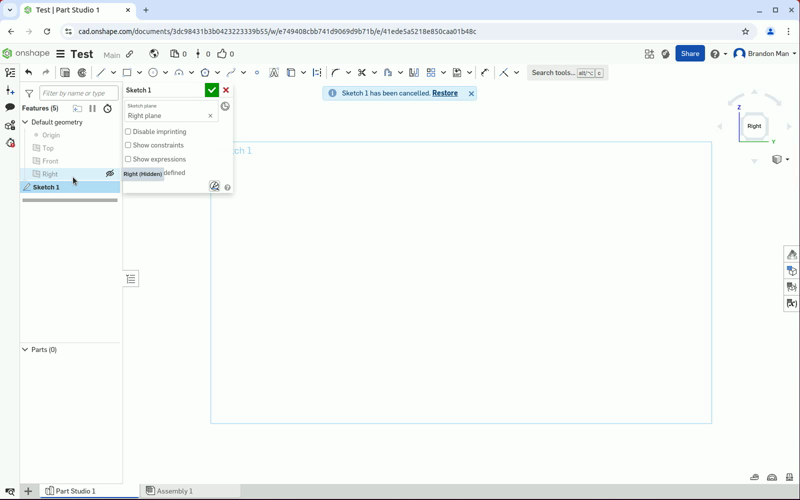
mouse_move(73, 352)
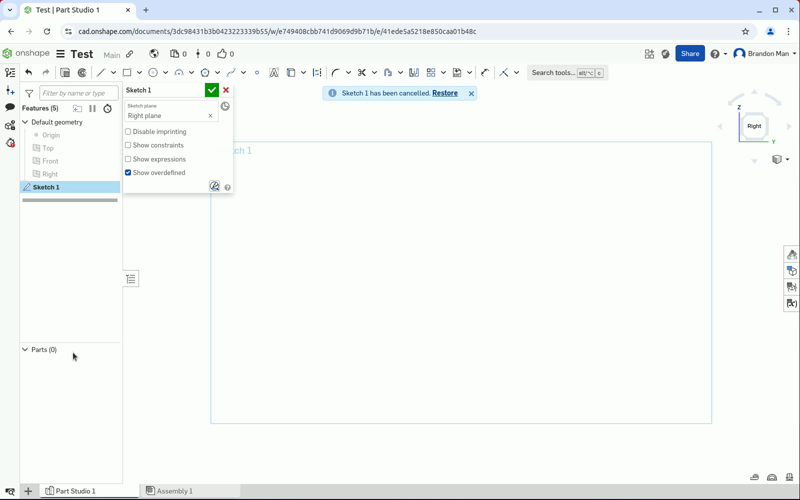
key(y)
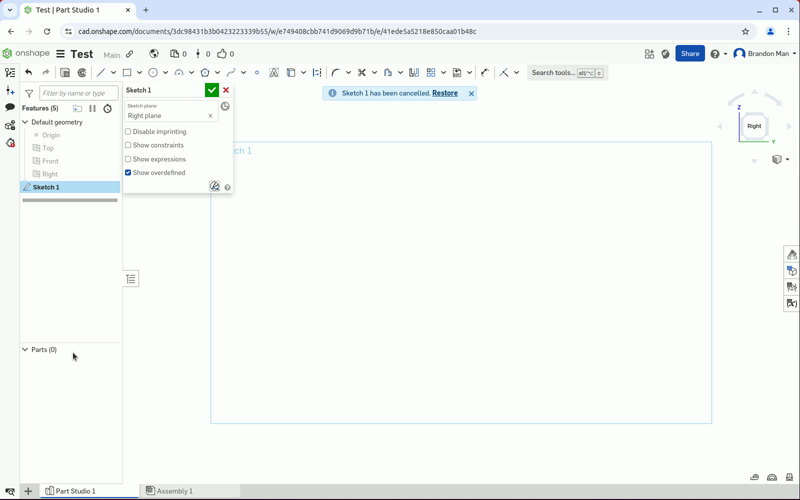
key(c)
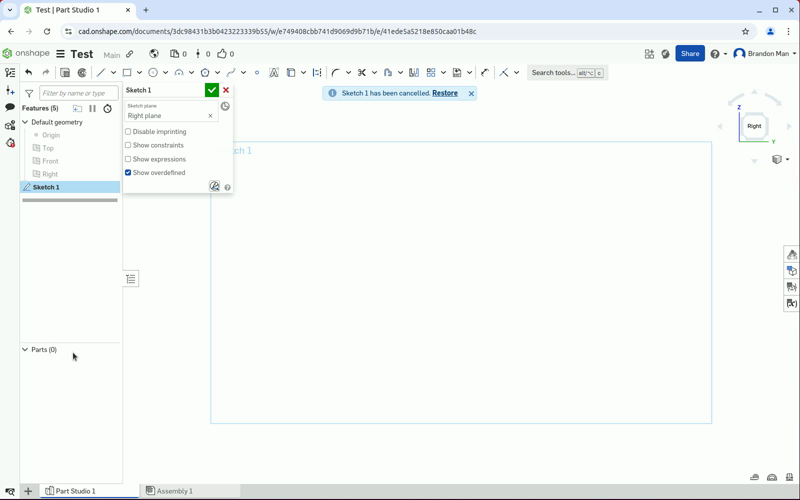
key_down(shift)
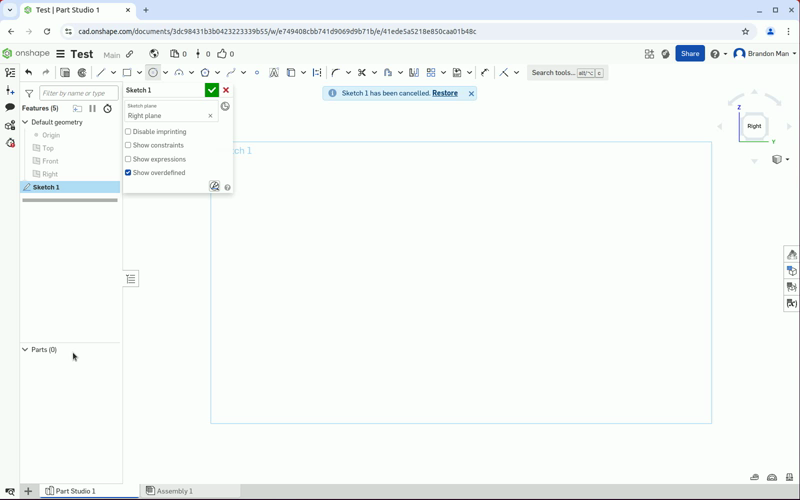
mouse_move(461, 282)
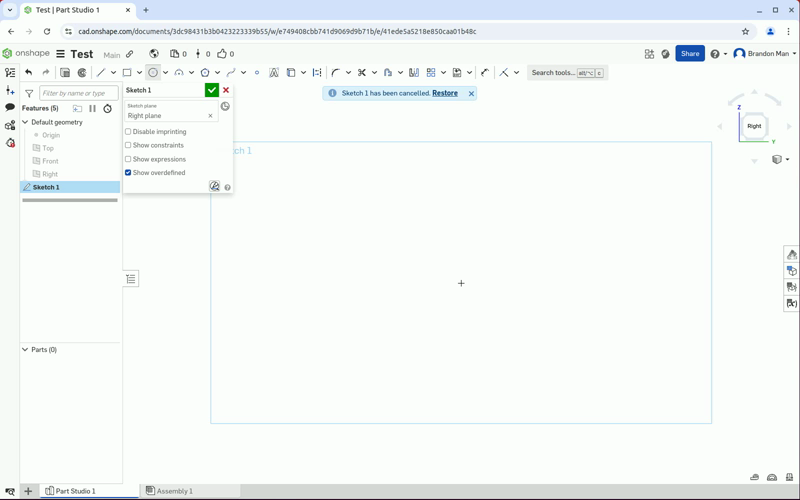
click(461, 282)
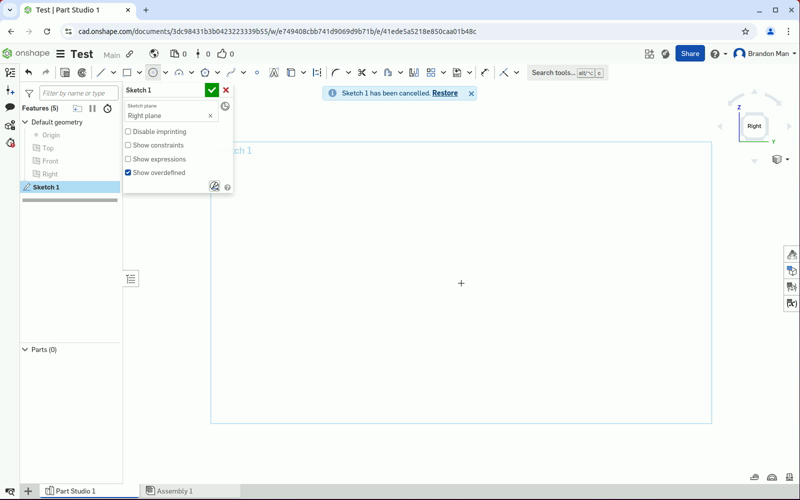
key_up(shift)
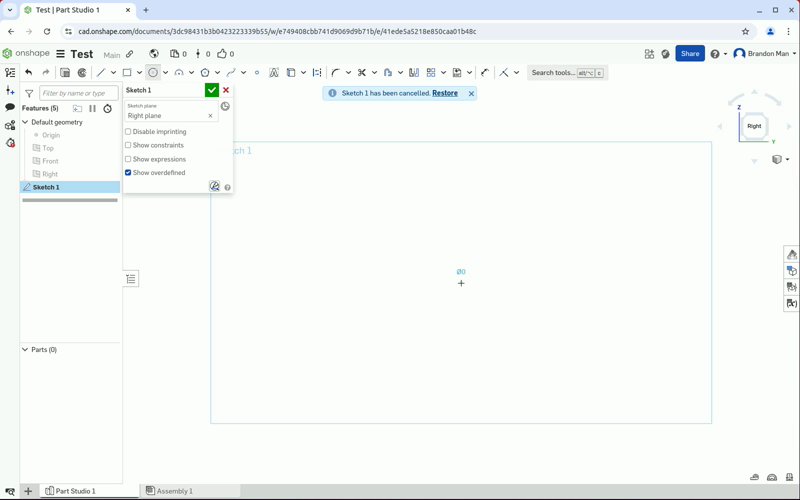
mouse_move(463, 282)
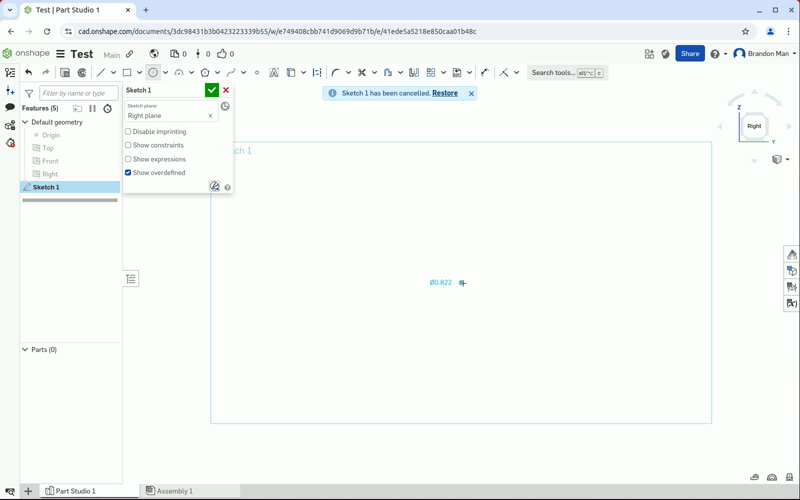
scroll(6)
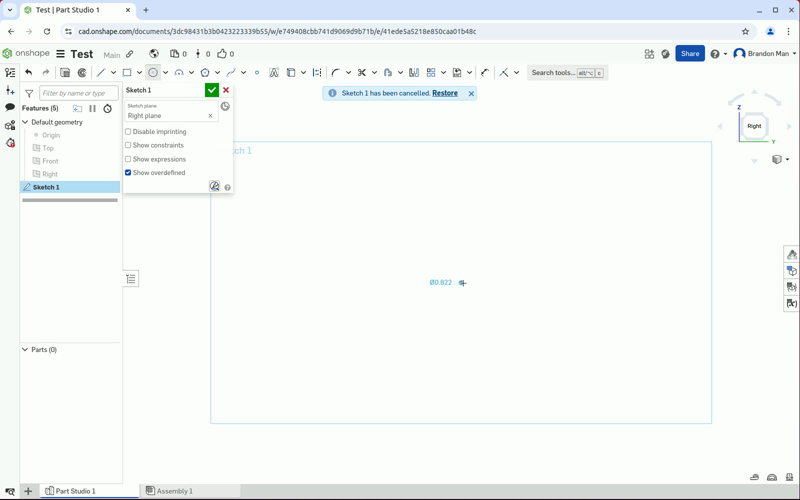
scroll(6)
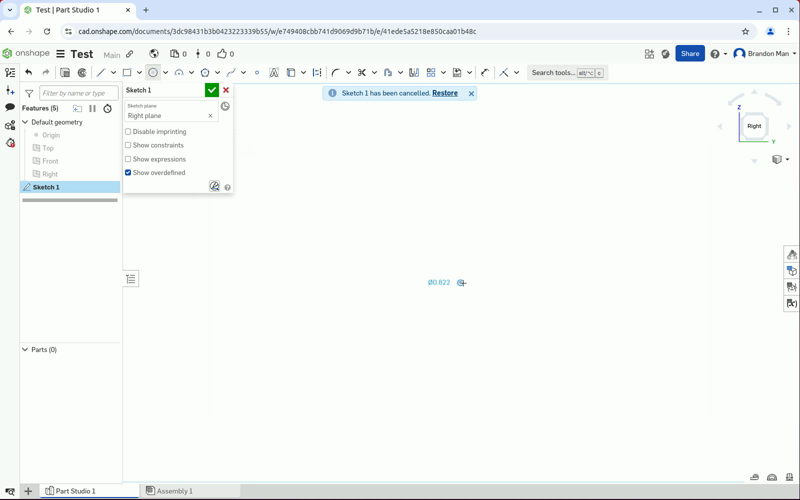
scroll(6)
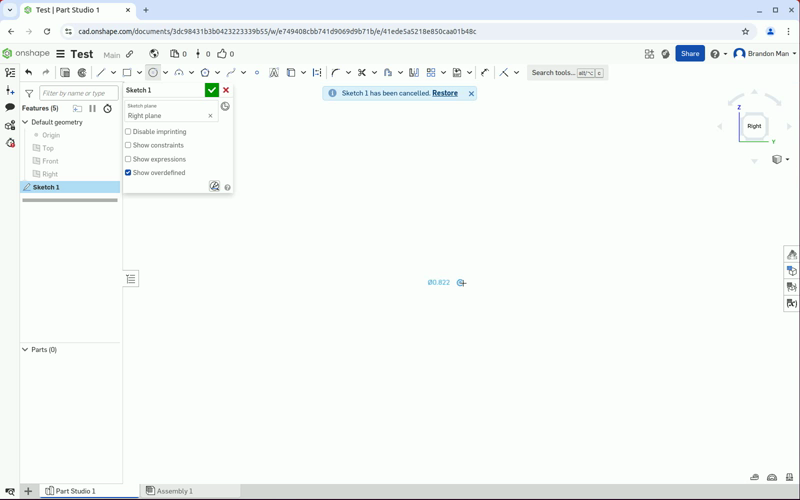
scroll(6)
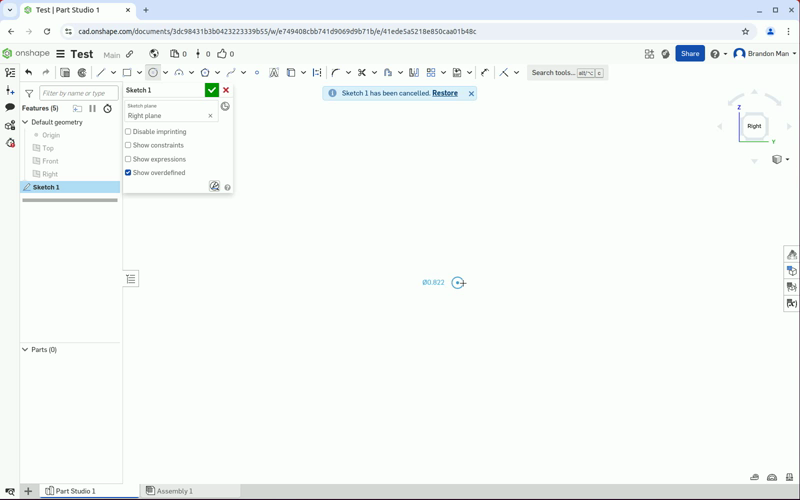
scroll(6)
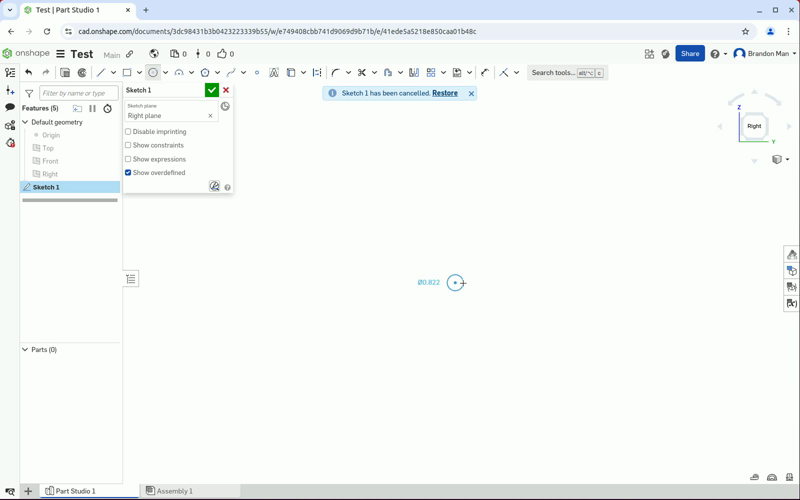
scroll(6)
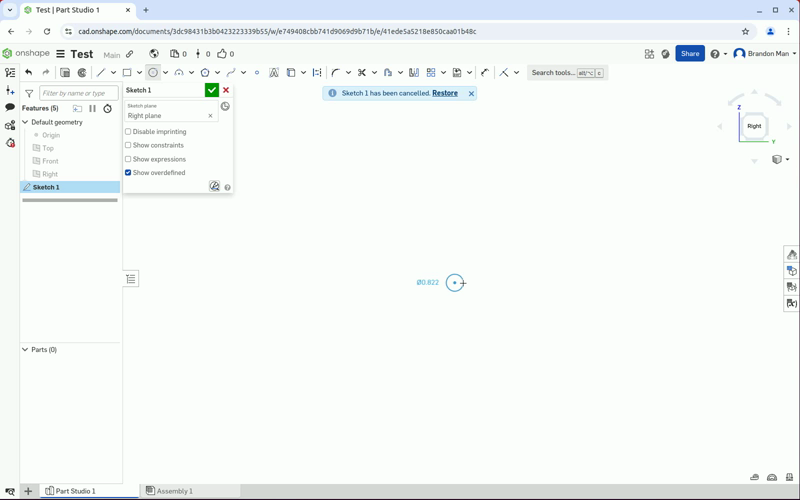
scroll(6)
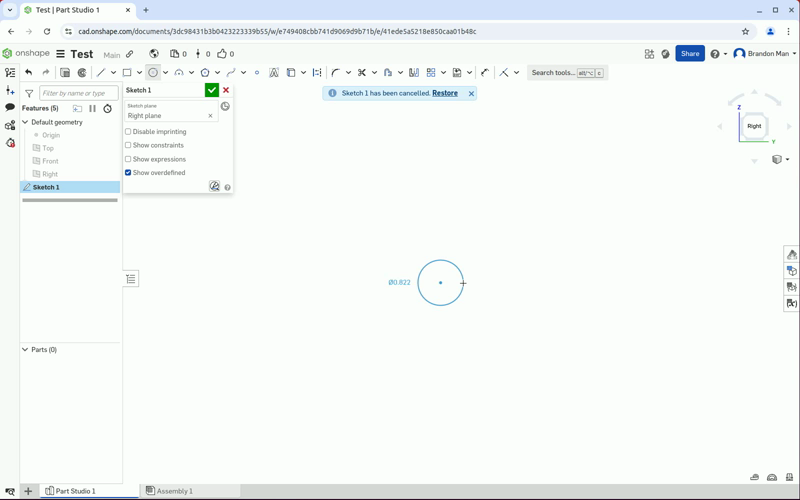
click(463, 282)
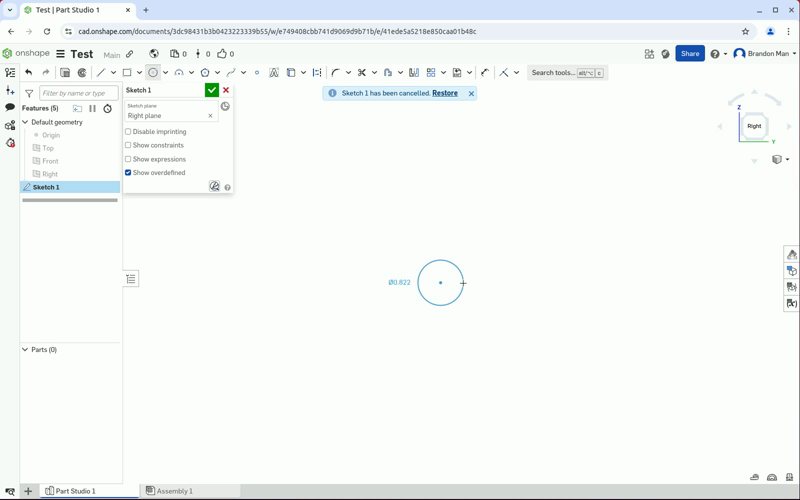
scroll(-6)
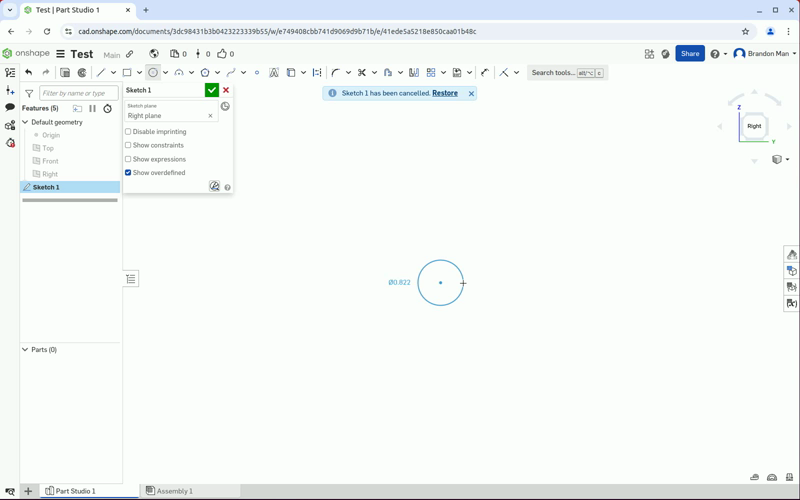
scroll(-6)
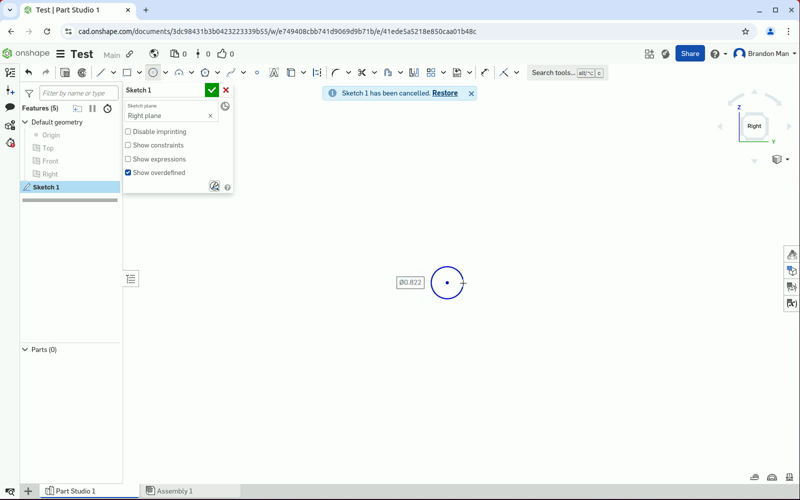
scroll(-6)
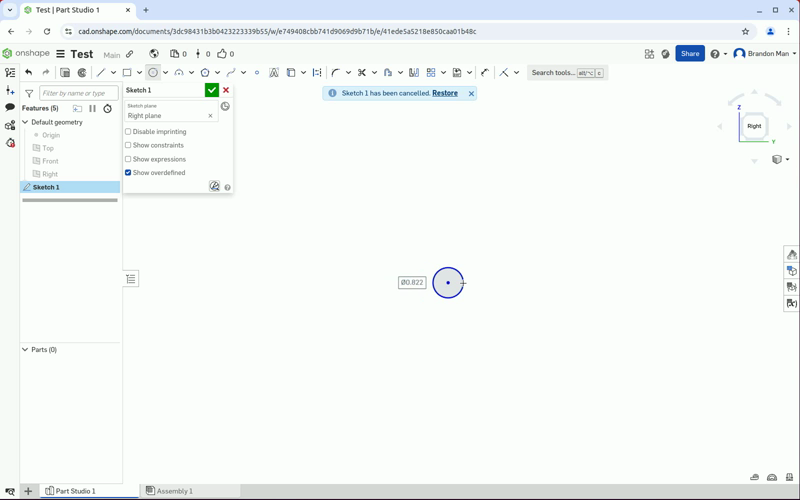
scroll(-6)
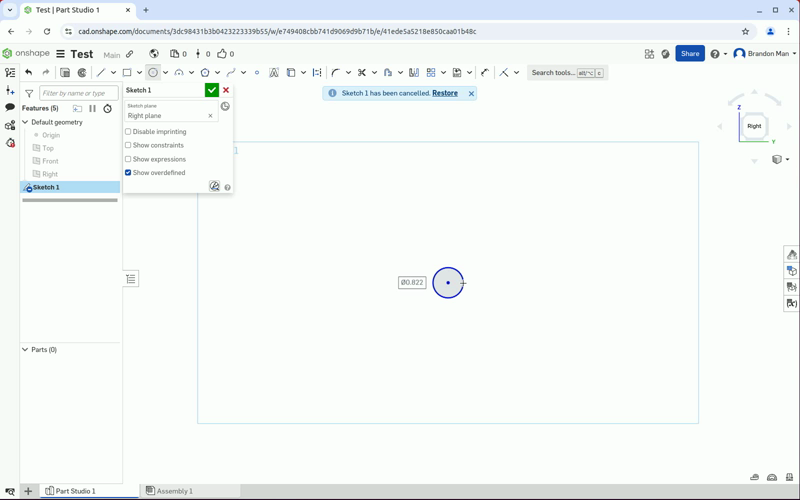
scroll(-6)
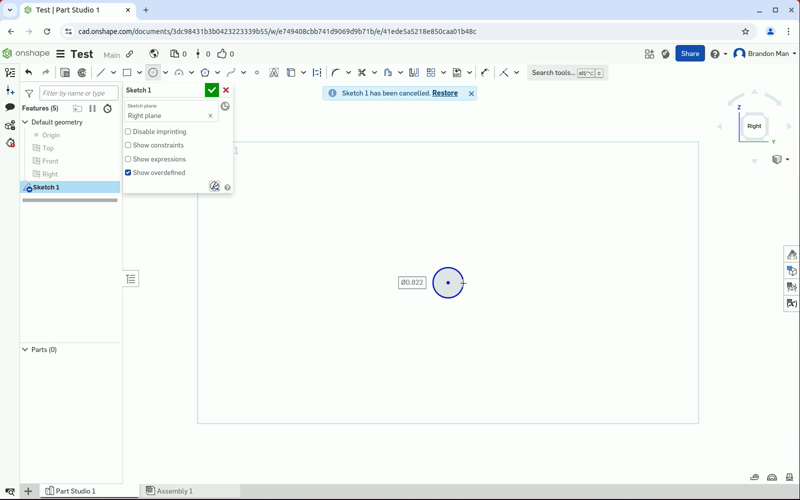
scroll(-6)
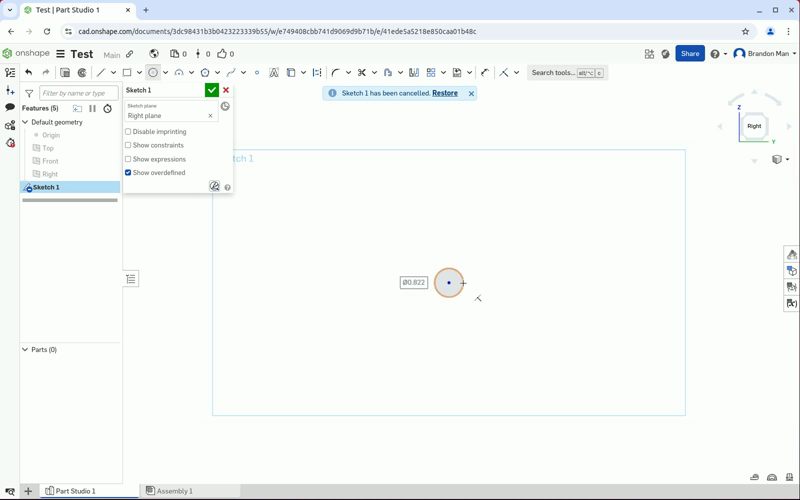
scroll(-6)
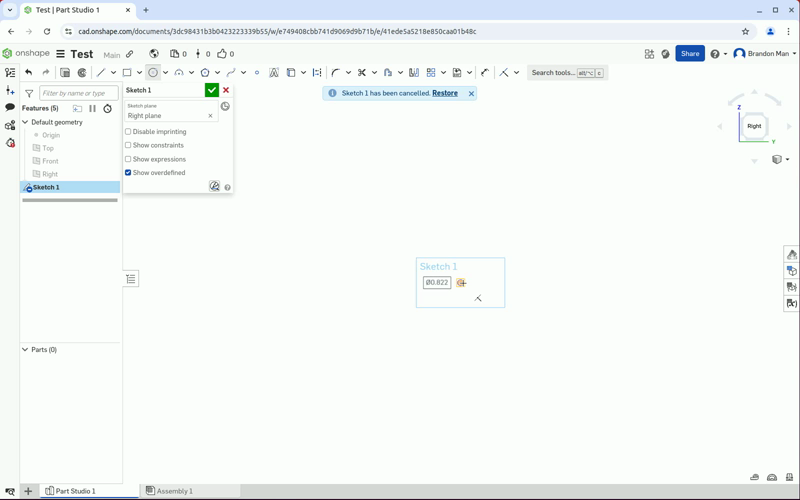
key(esc)
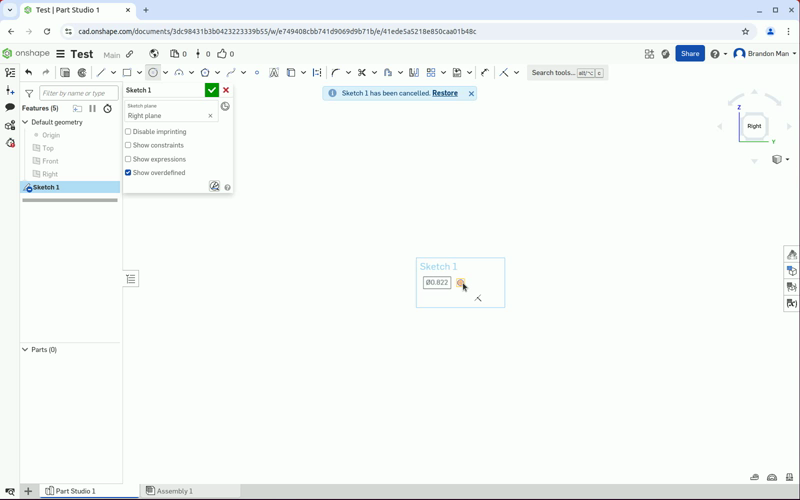
mouse_move(462, 284)
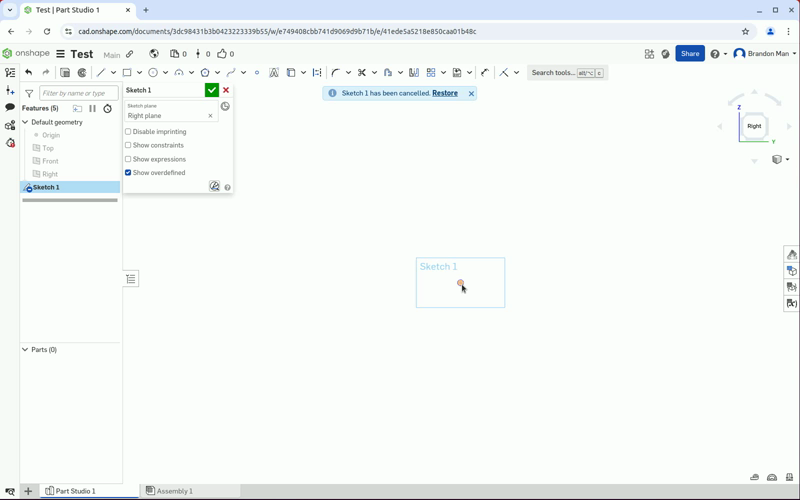
scroll(6)
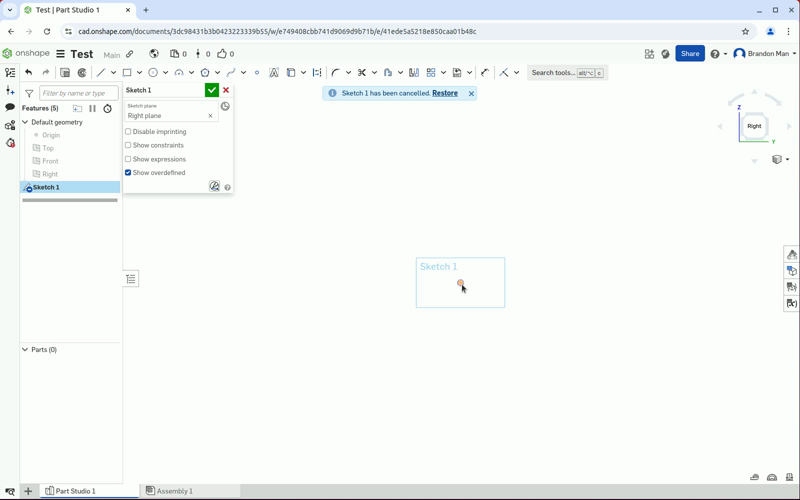
scroll(6)
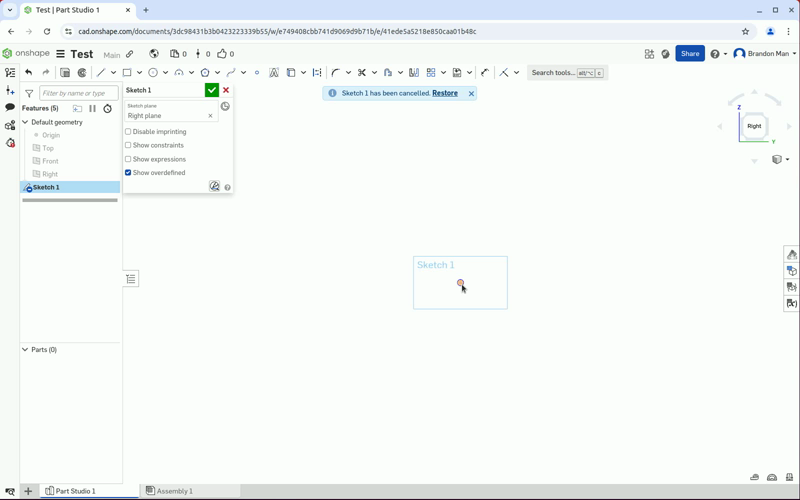
scroll(6)
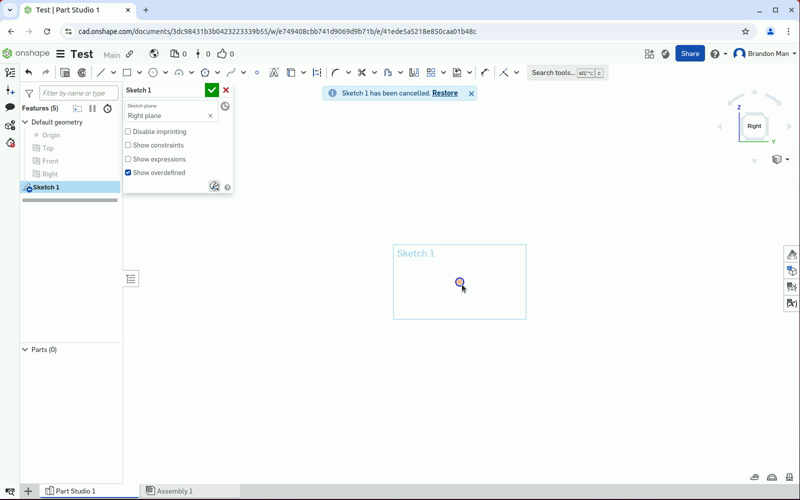
scroll(6)
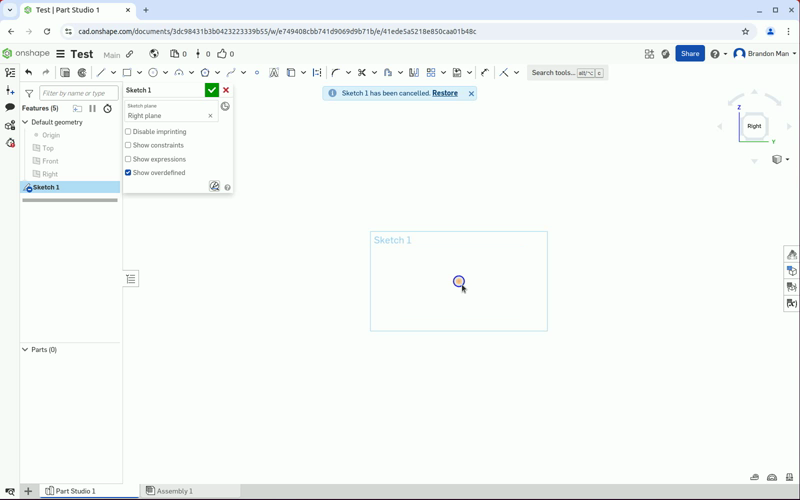
scroll(6)
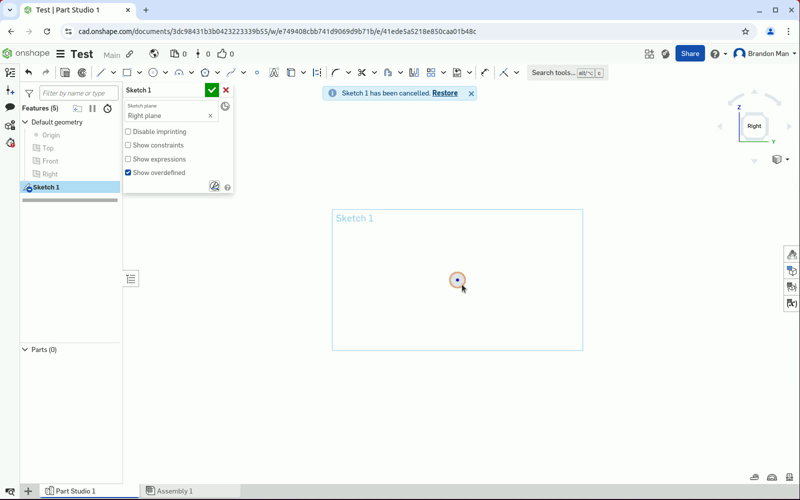
scroll(6)
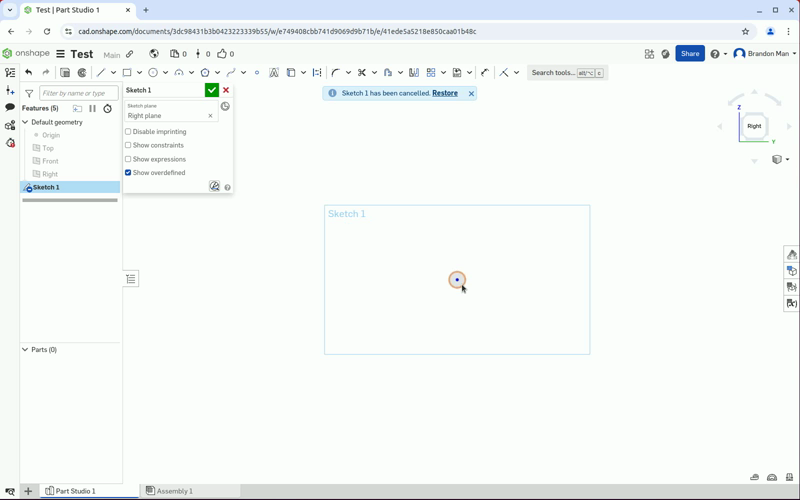
scroll(6)
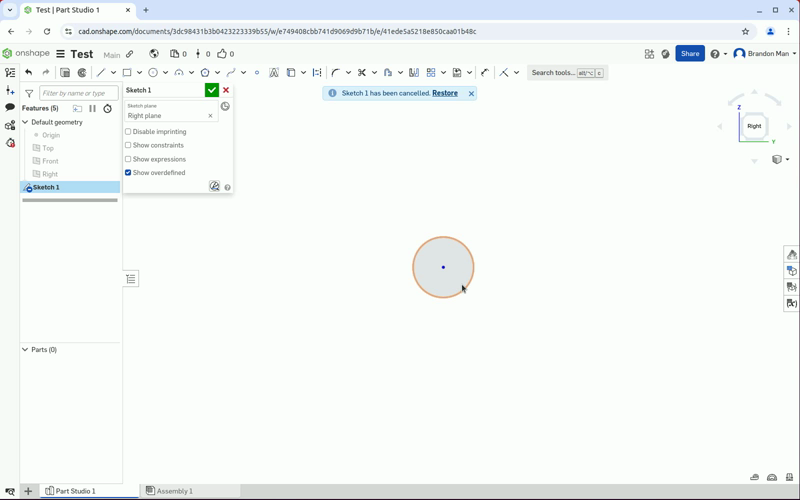
click(462, 284)
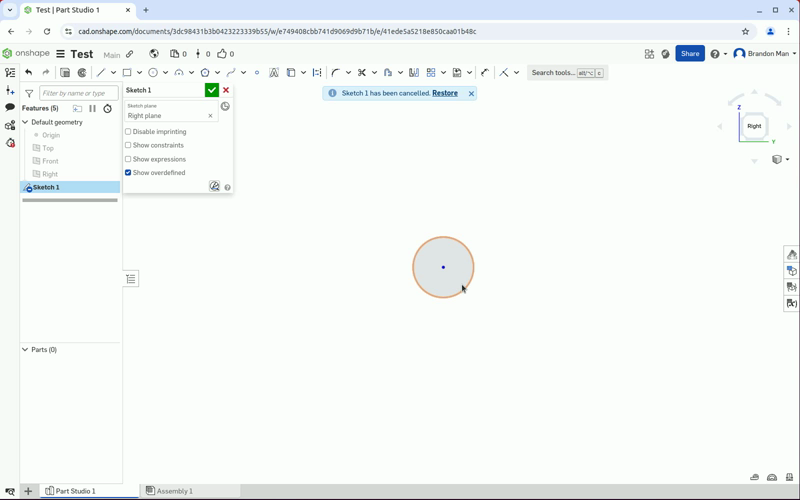
scroll(-6)
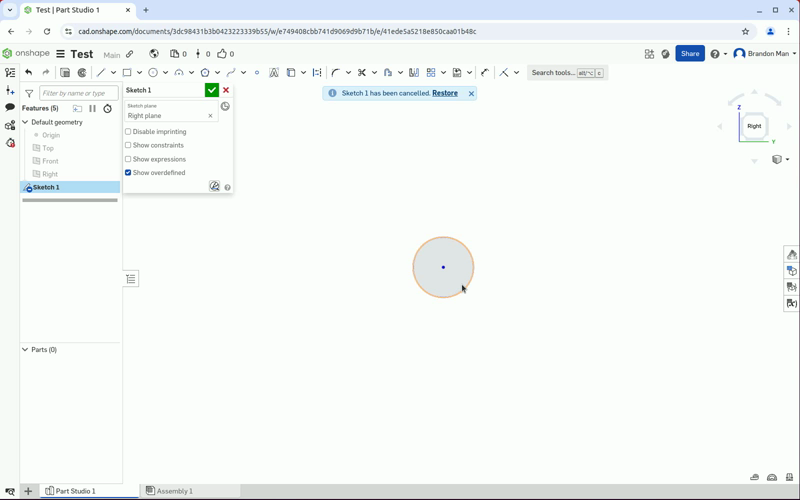
scroll(-6)
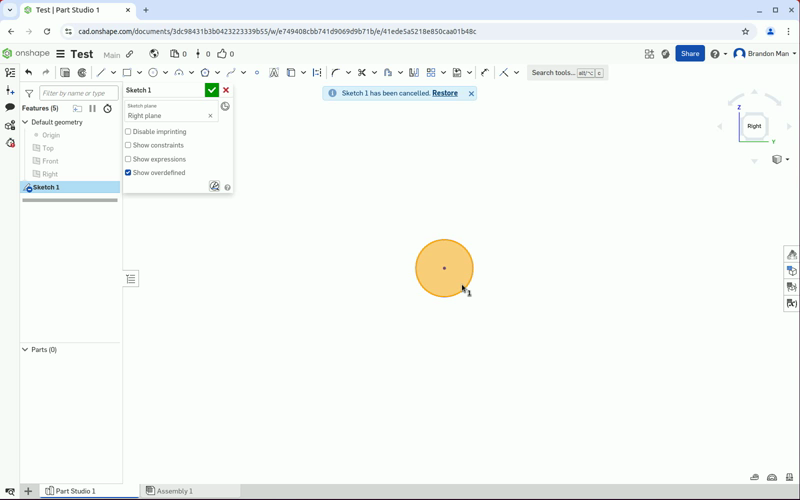
scroll(-6)
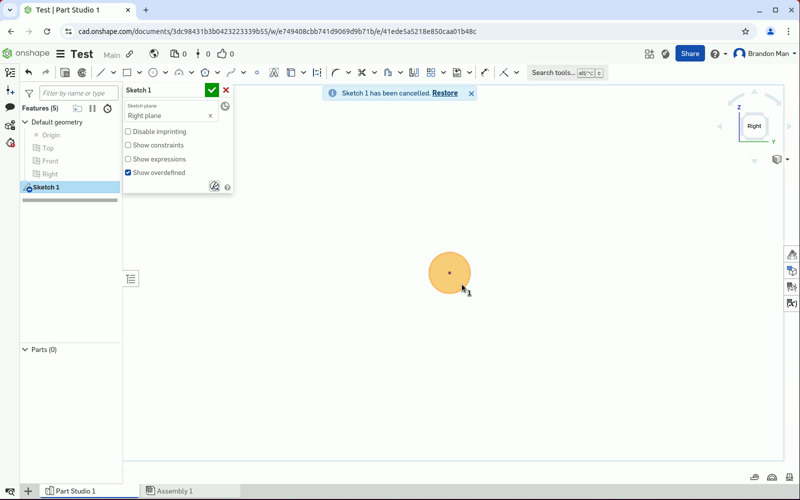
scroll(-6)
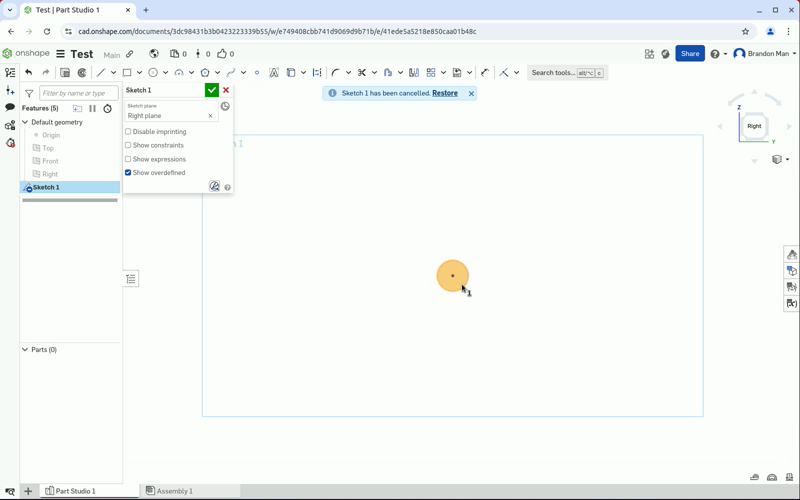
scroll(-6)
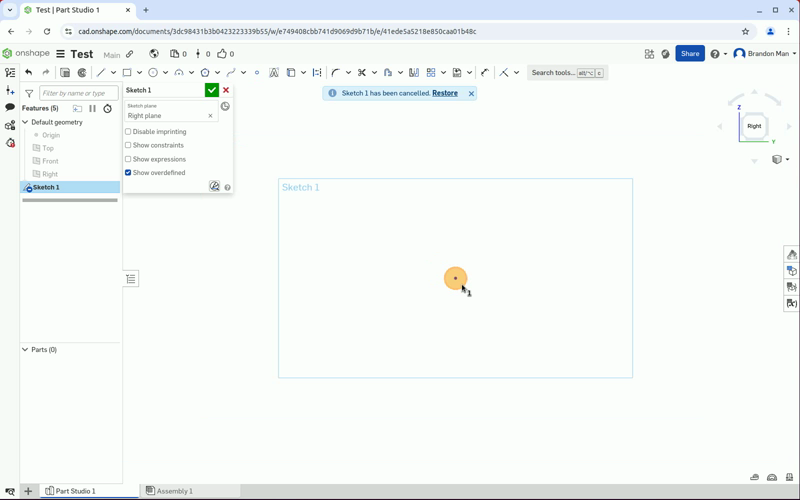
scroll(-6)
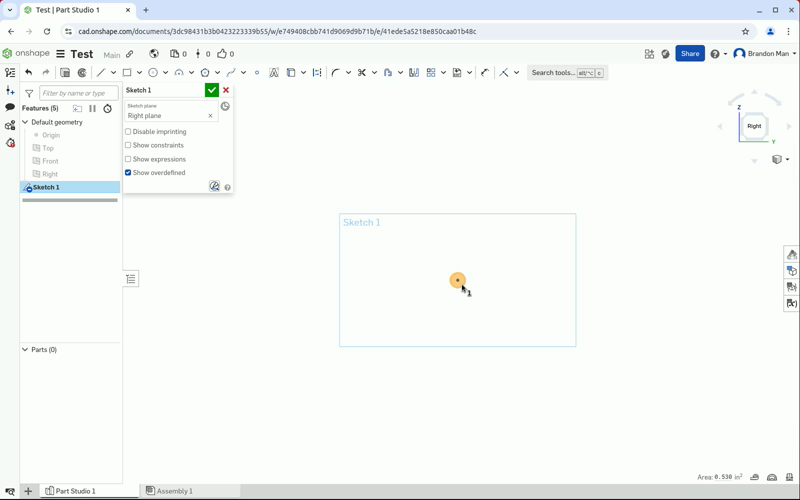
scroll(-6)
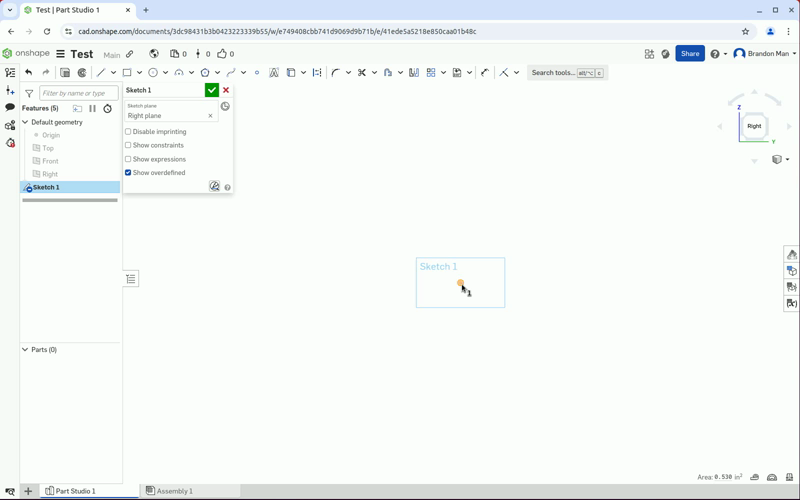
mouse_move(73, 352)
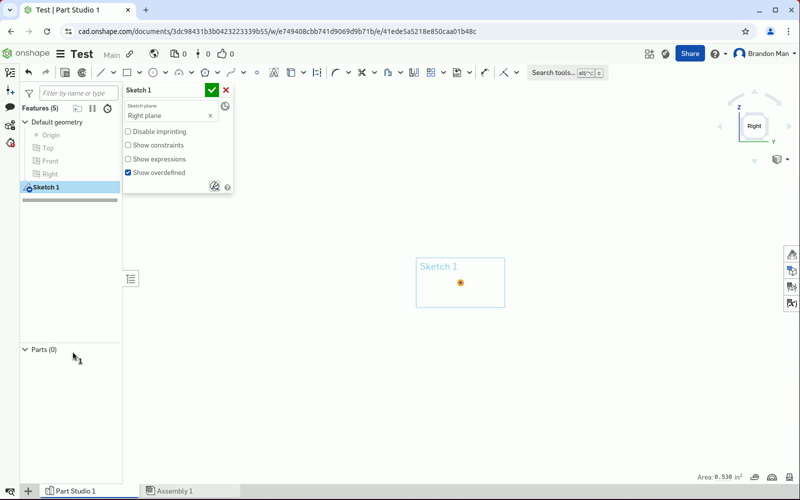
key(shift+y)
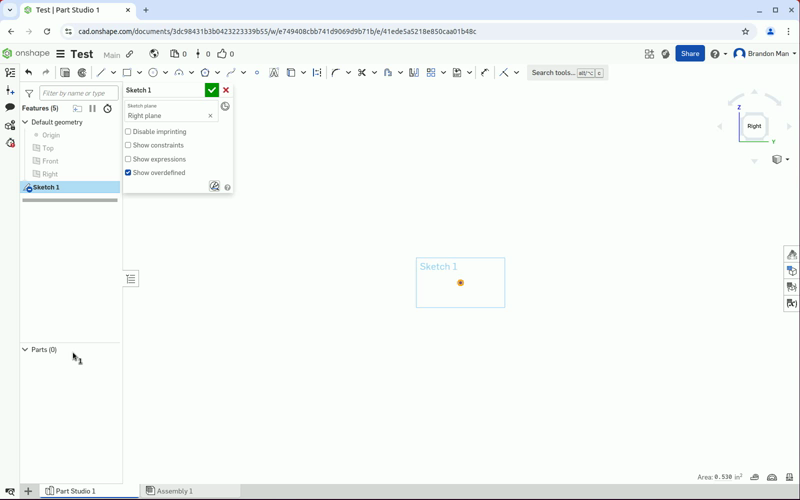
key(shift+e)
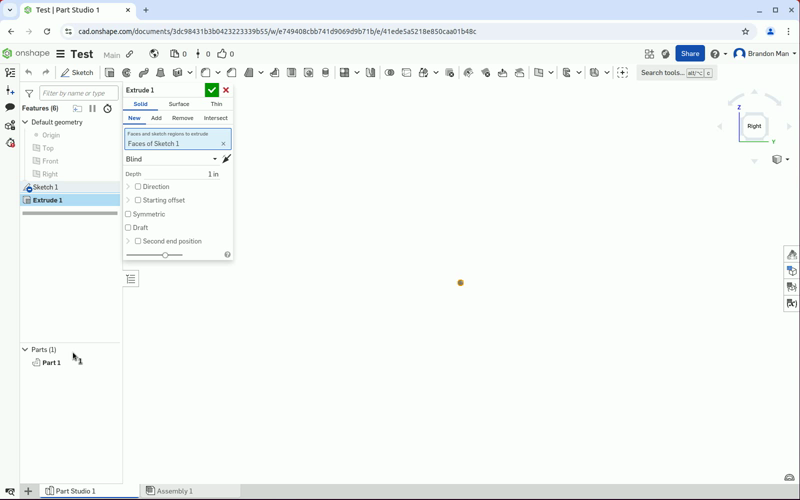
mouse_move(143, 106)
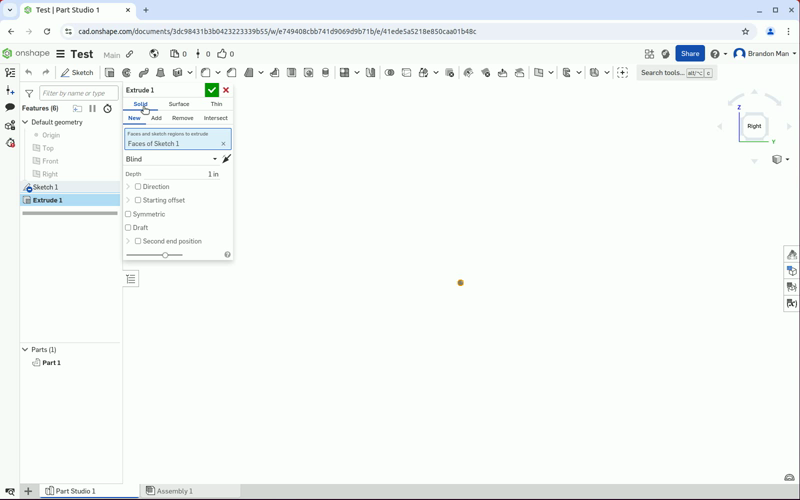
click(143, 106)
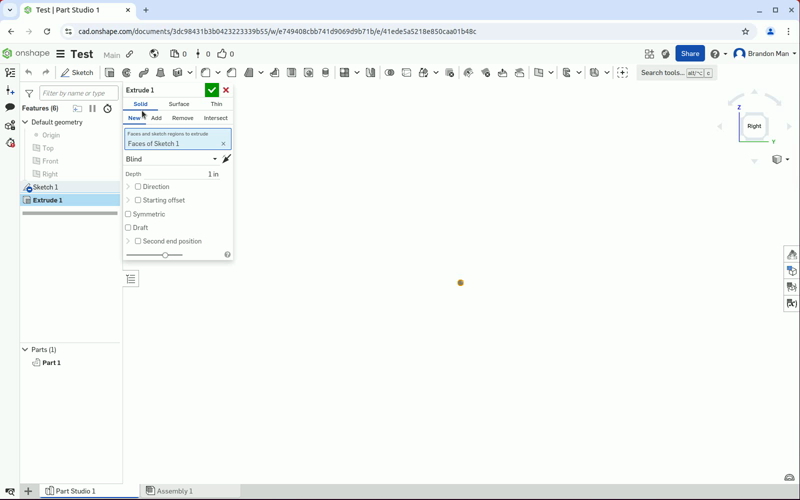
mouse_move(137, 120)
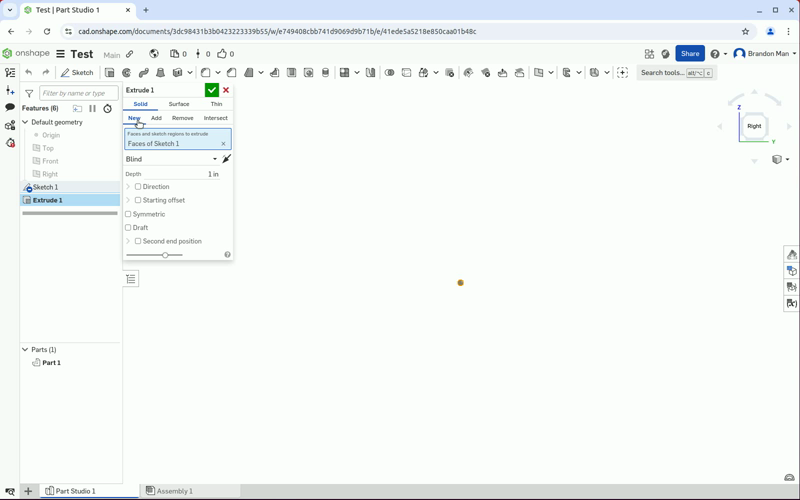
click(137, 120)
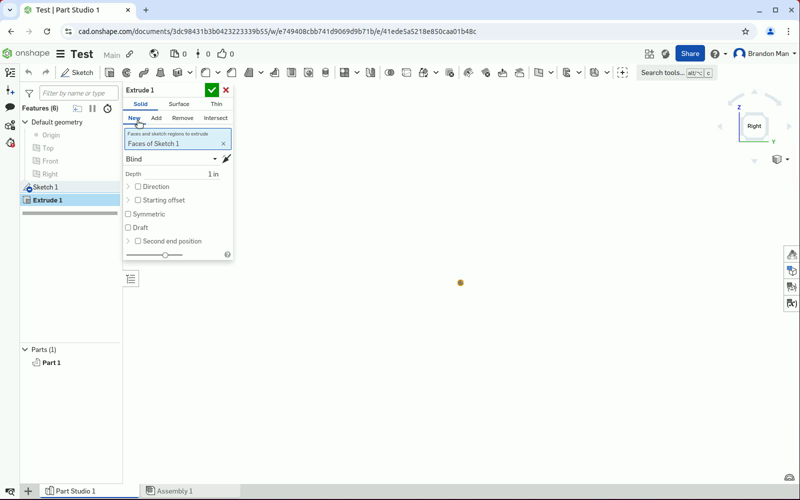
key(tab, 4)
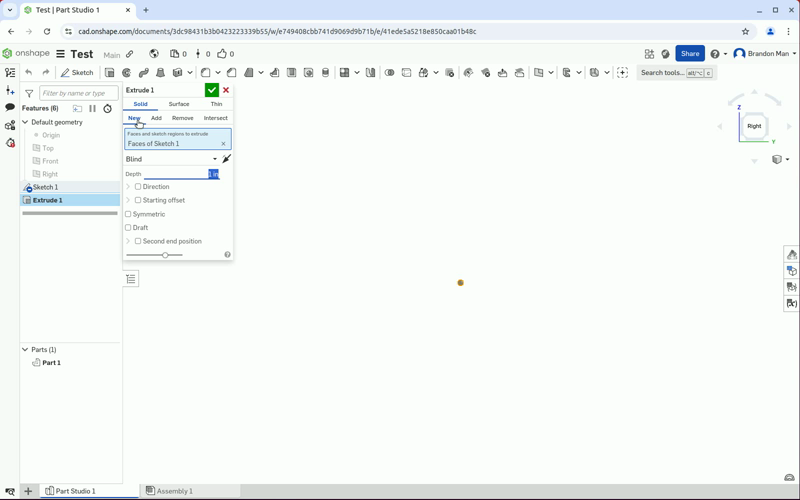
text(-23.108)
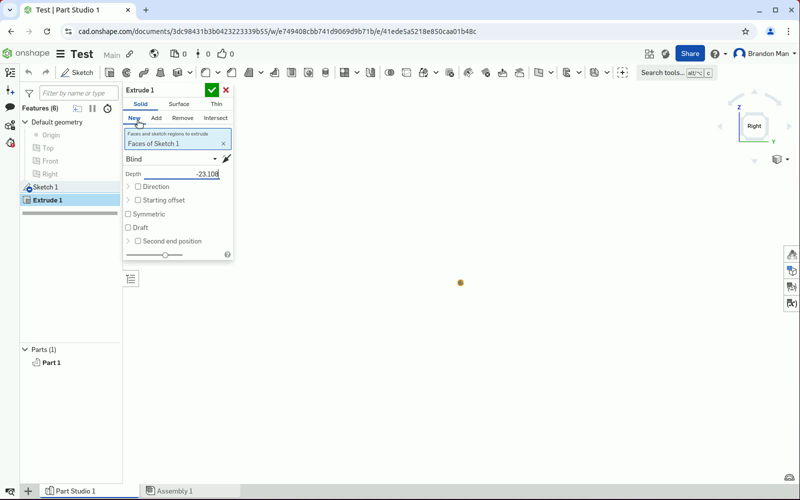
key(enter)
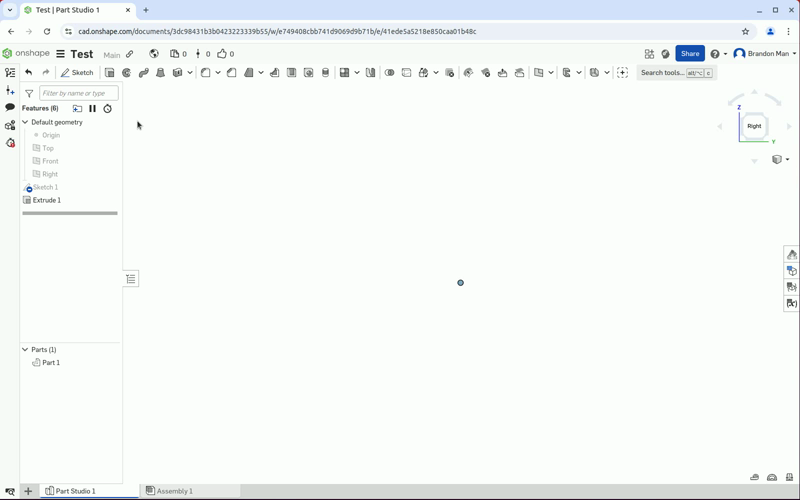
key(shift+h)
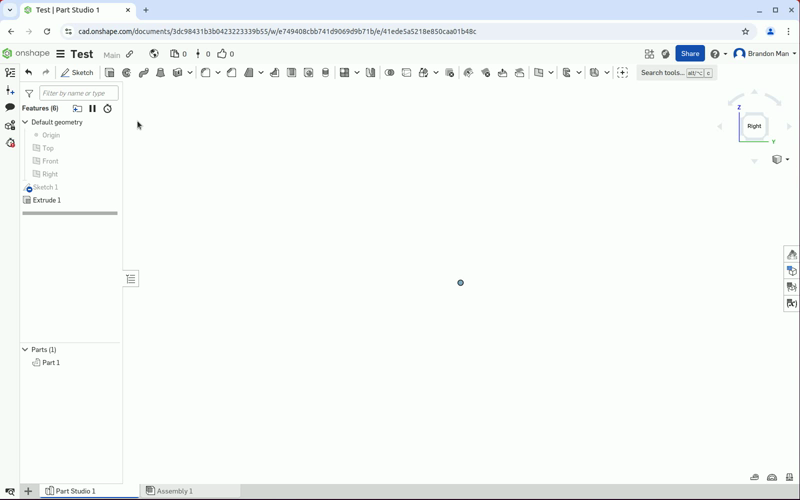
key(shift+h)
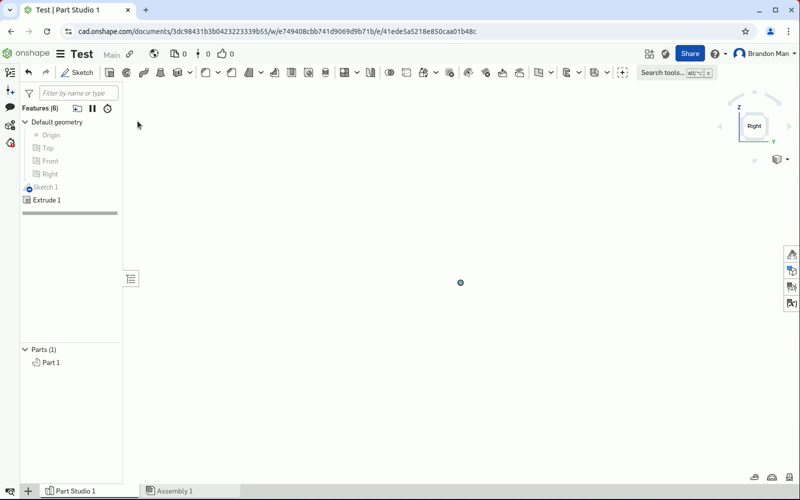
mouse_move(73, 189)
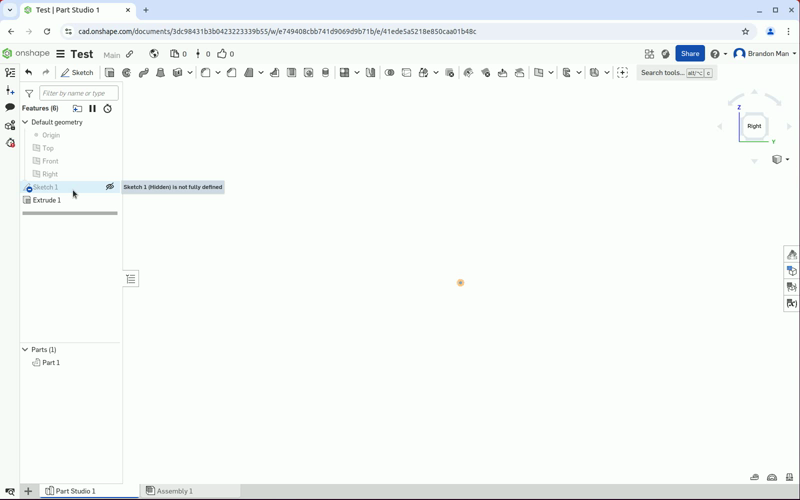
click(73, 189)
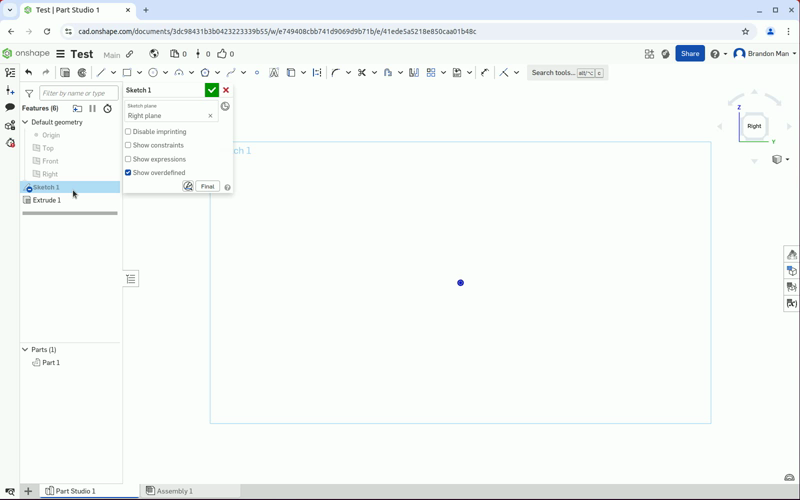
mouse_move(229, 92)
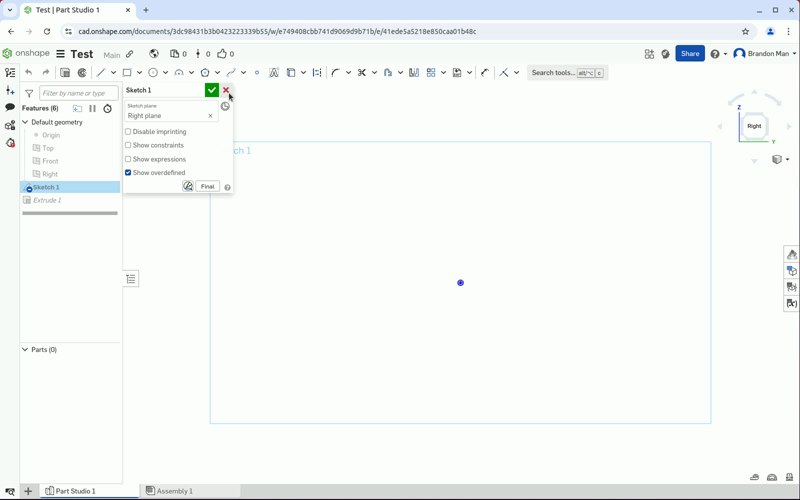
click(229, 92)
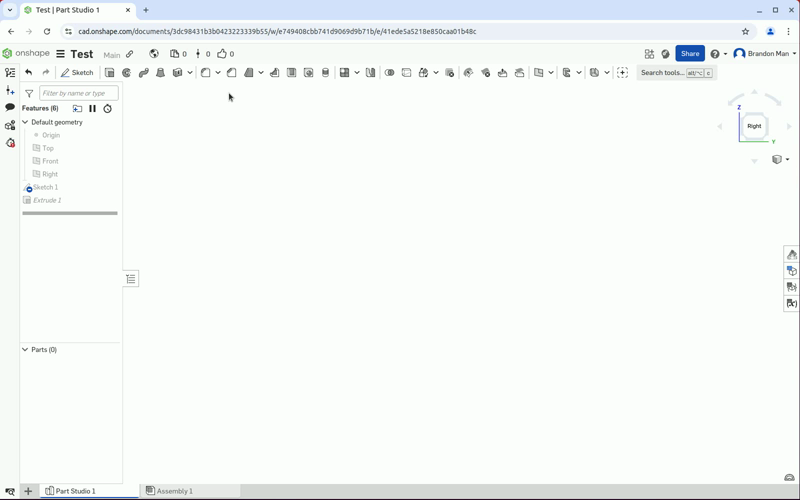
mouse_move(73, 352)
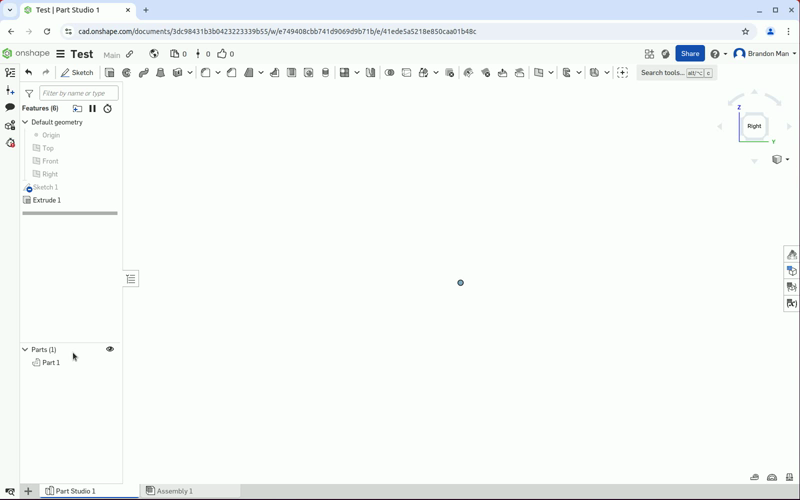
key(y)
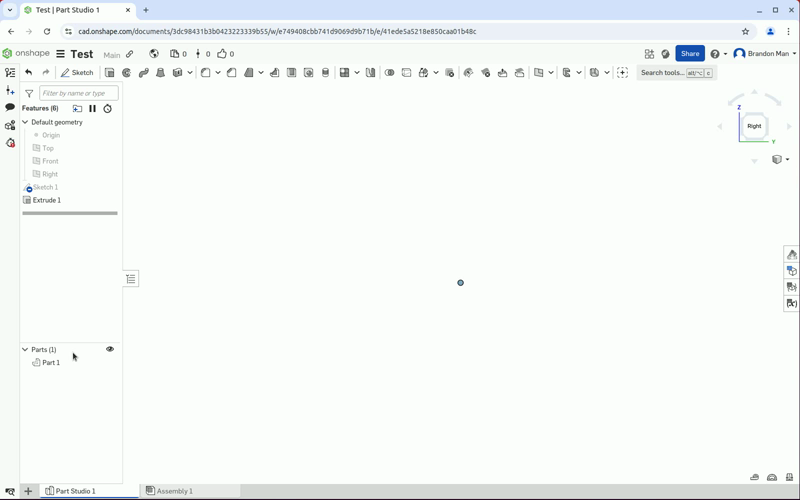
key(shift+p)
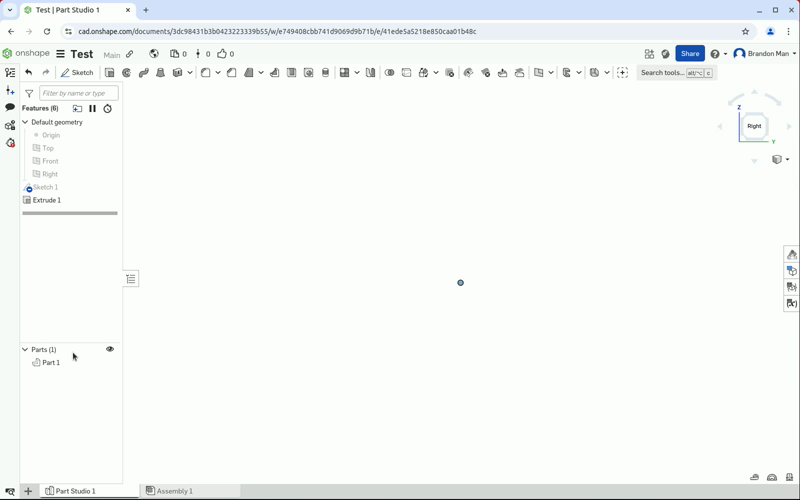
key(space)
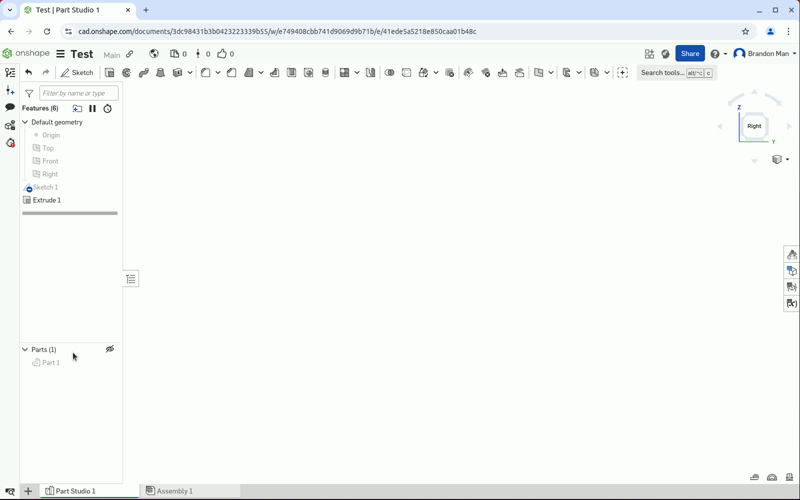
key_down(shift)
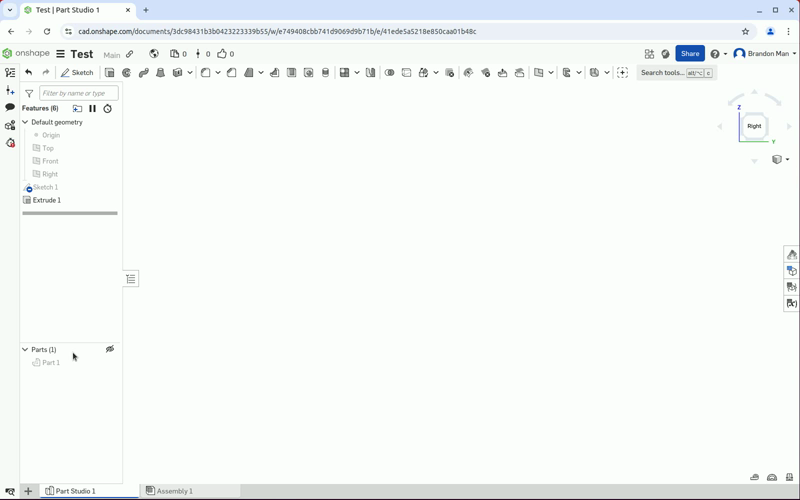
key(right)
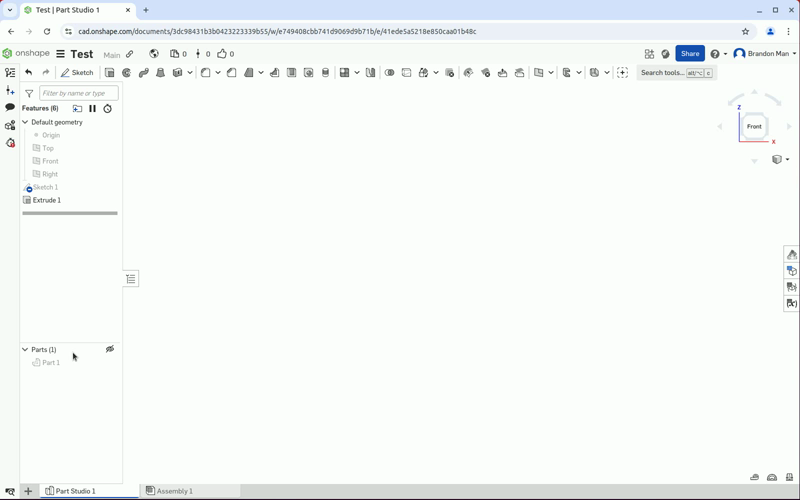
key_up(shift)
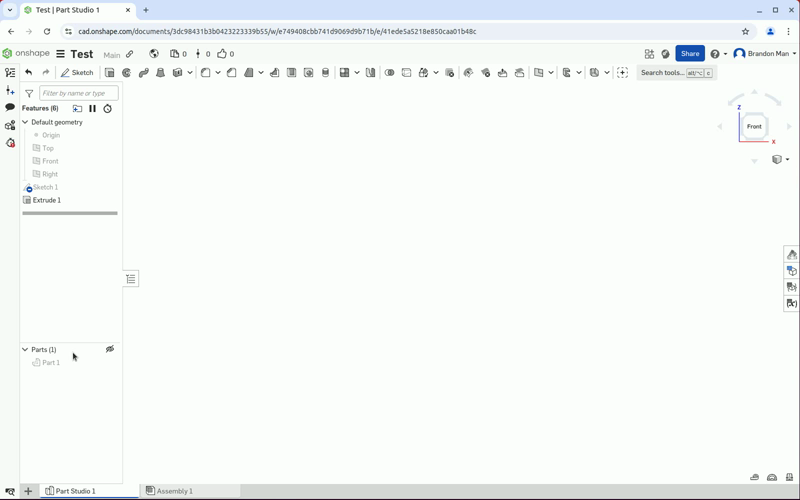
key(space)
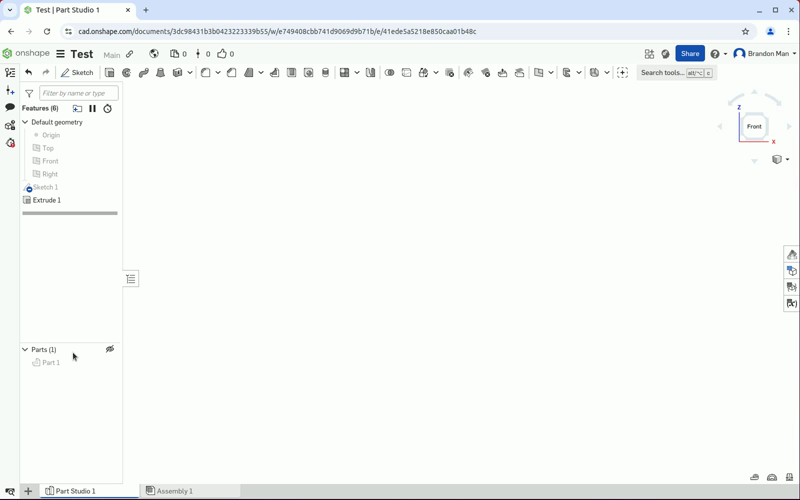
key_down(shift)
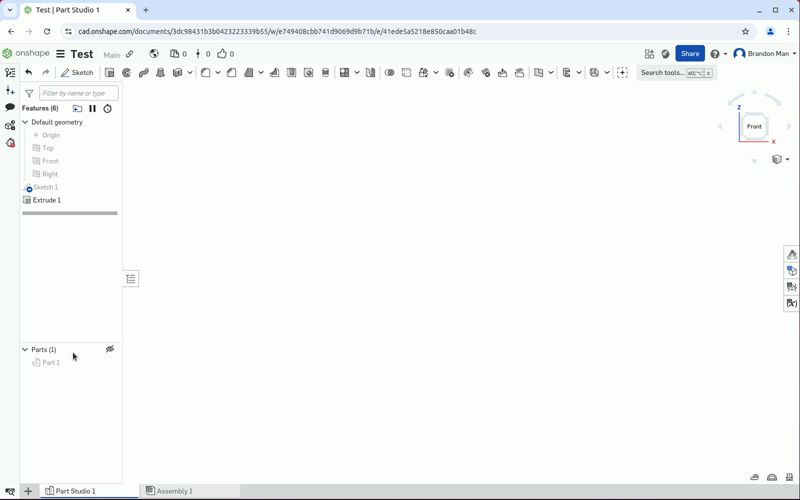
key(down)
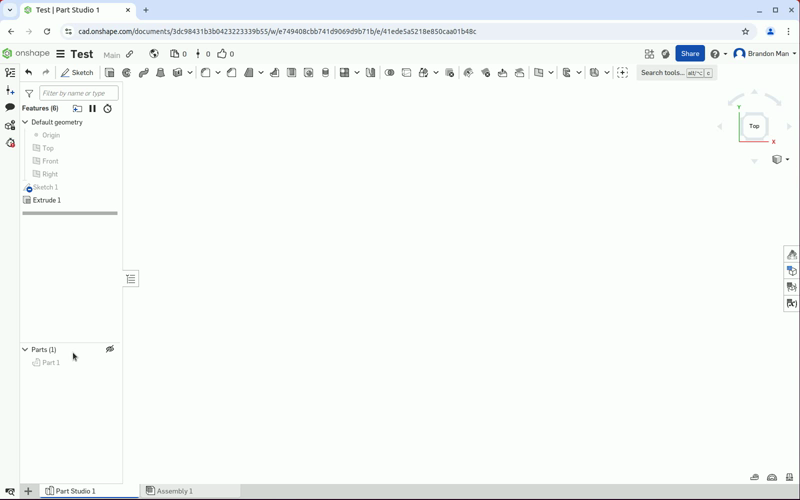
key_up(shift)
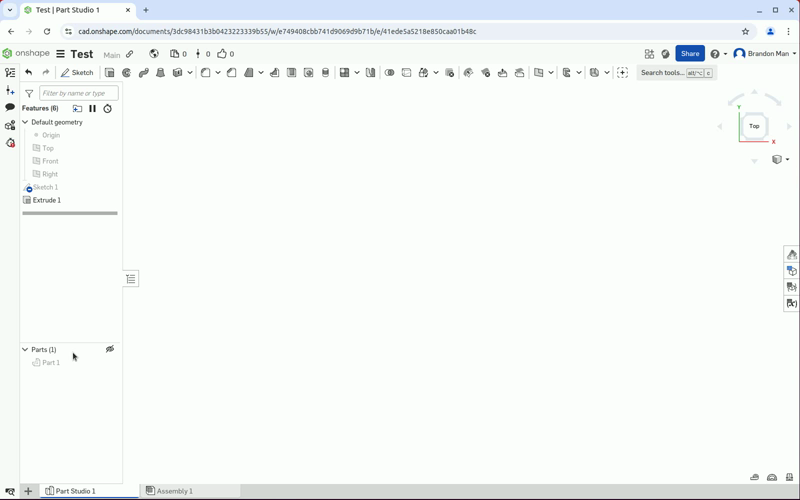
mouse_move(73, 352)
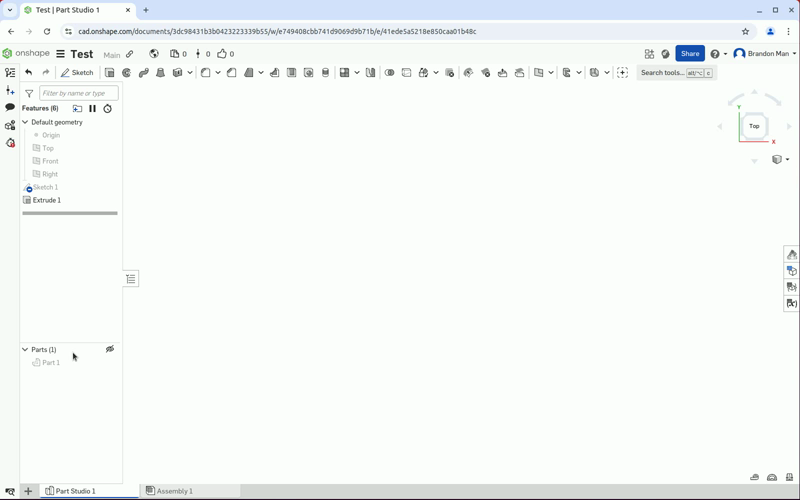
key(shift+y)
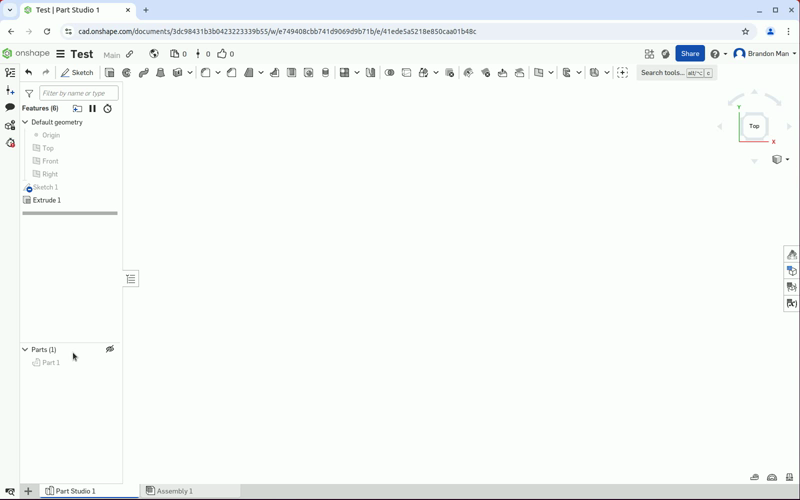
key(shift+s)
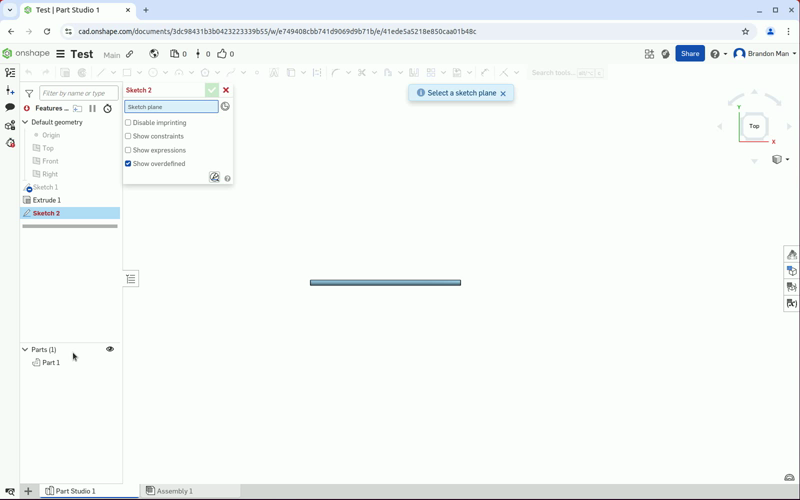
mouse_move(73, 150)
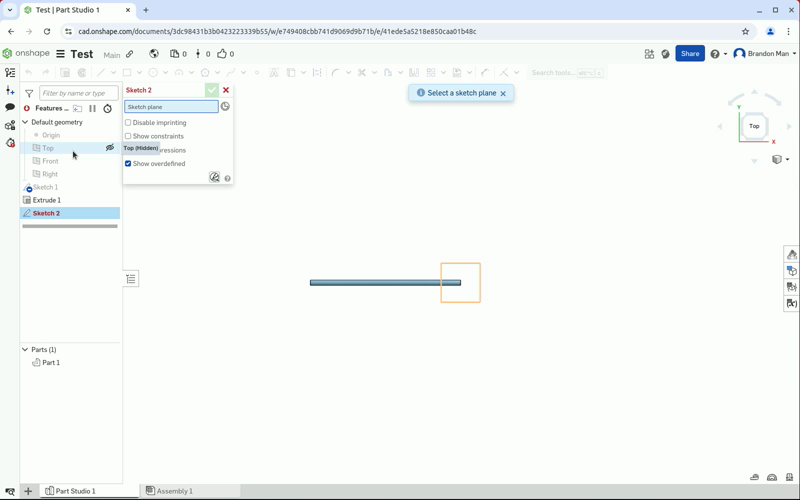
click(73, 150)
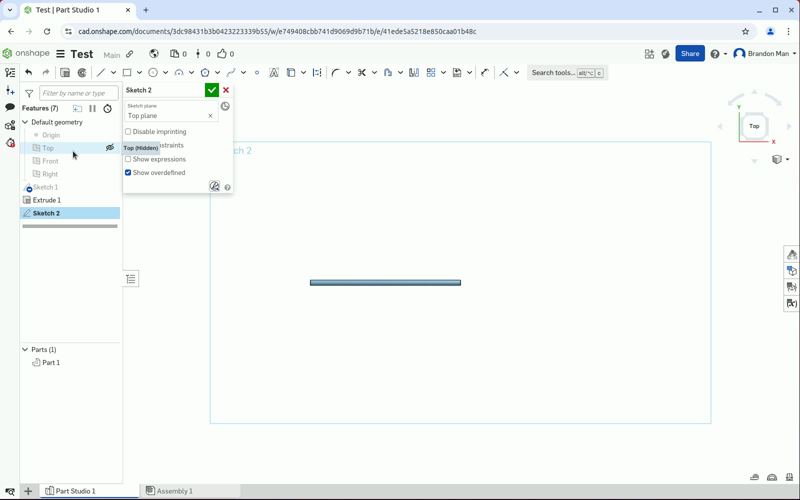
mouse_move(73, 352)
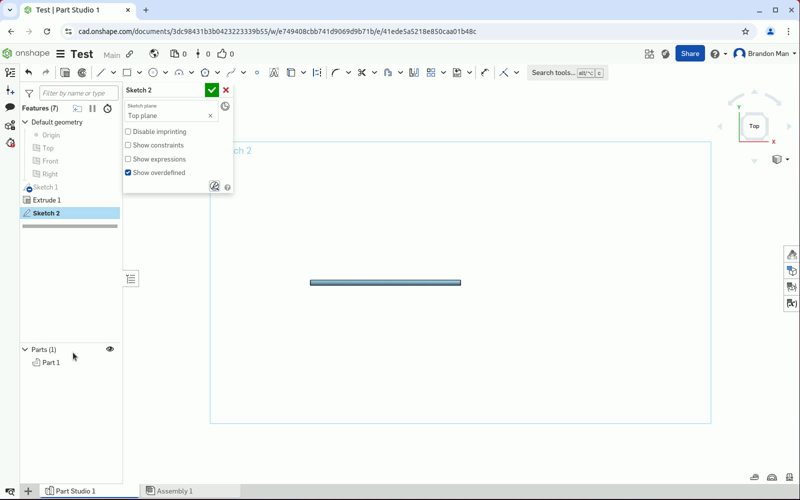
key(y)
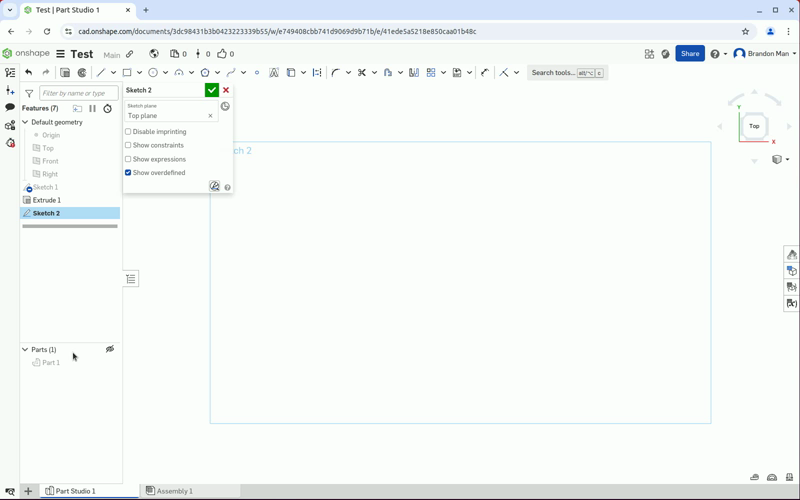
key(c)
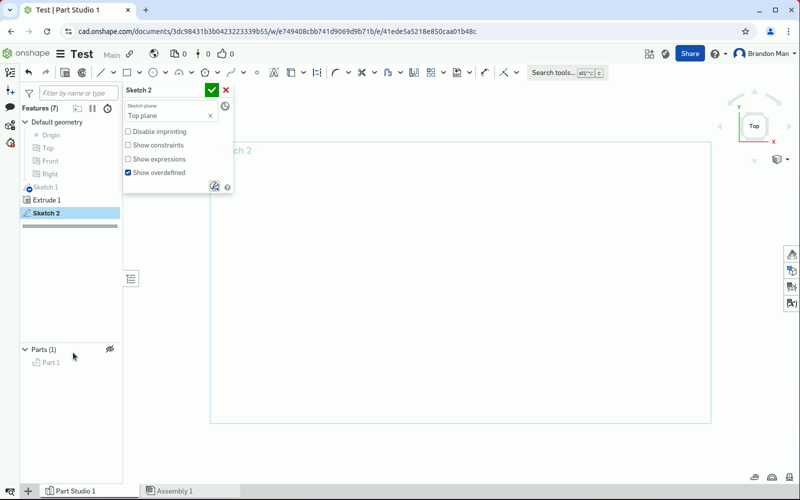
key_down(shift)
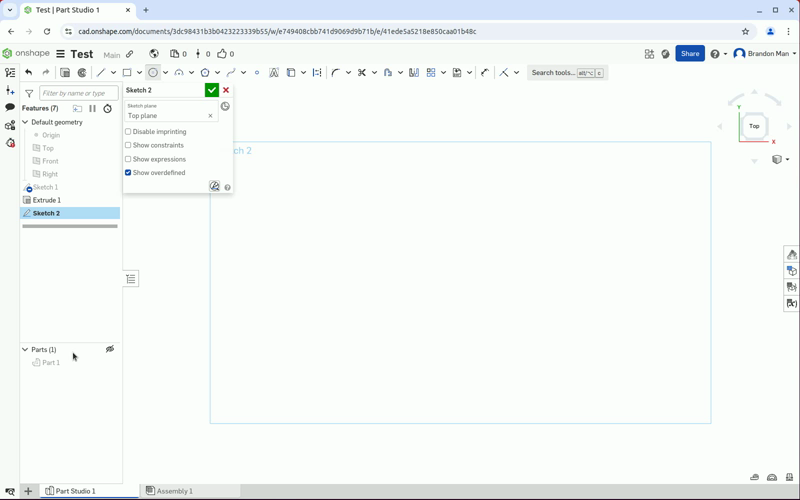
mouse_move(381, 282)
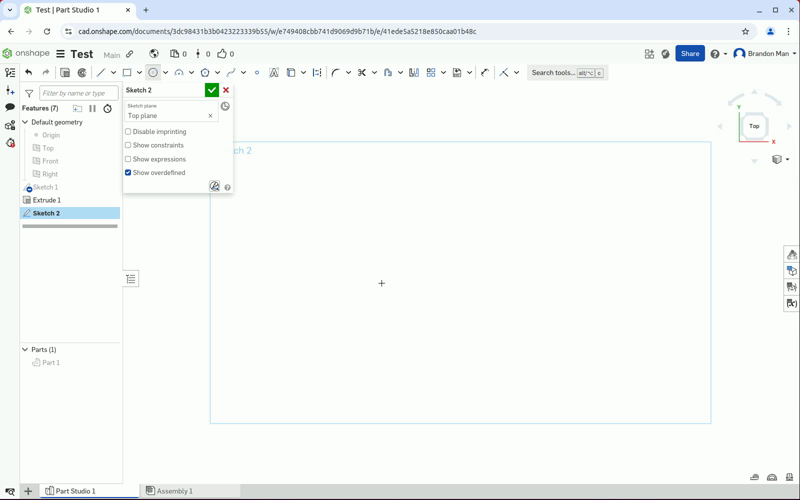
click(381, 282)
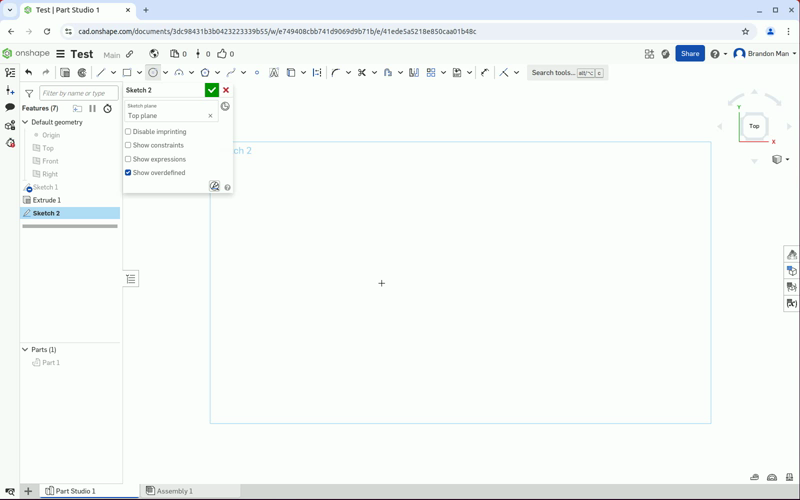
key_up(shift)
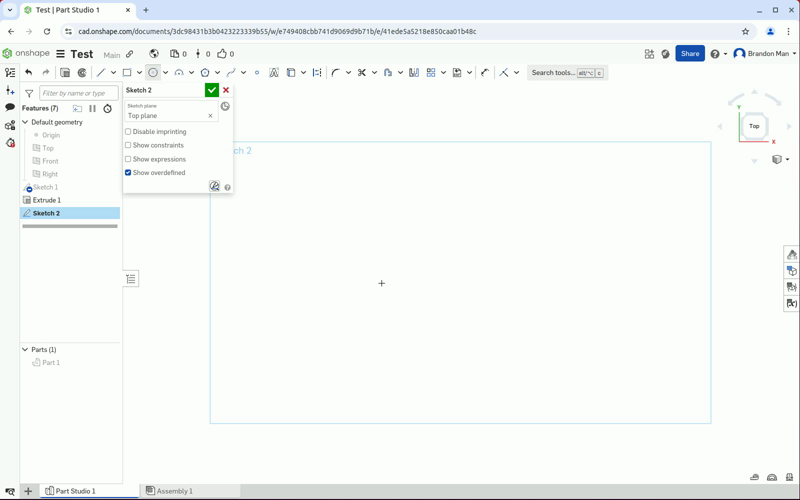
mouse_move(383, 282)
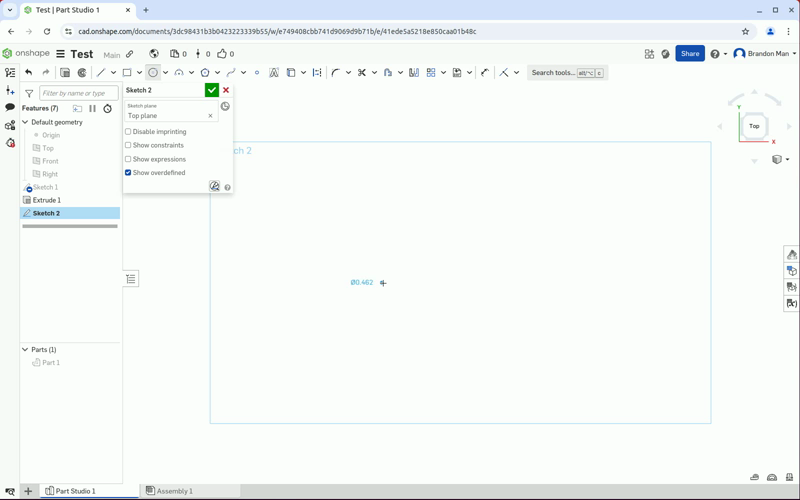
scroll(6)
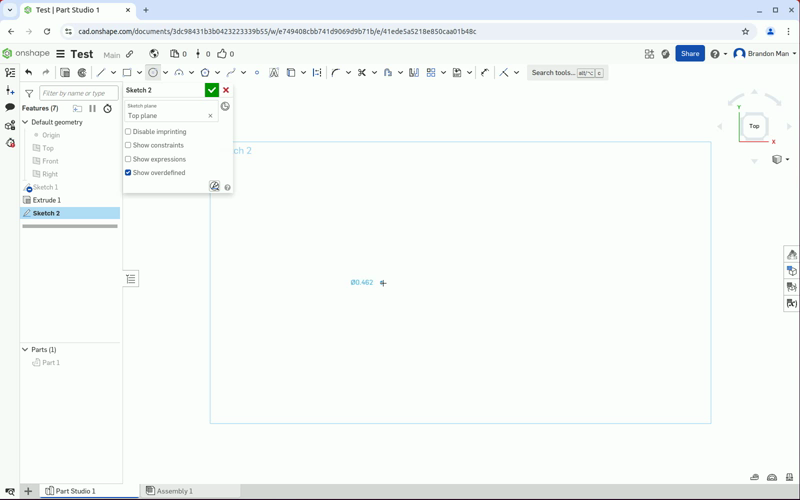
scroll(6)
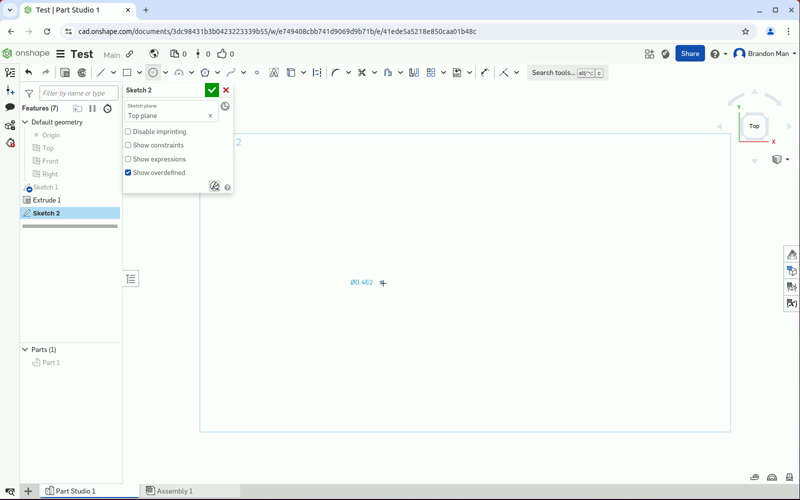
scroll(6)
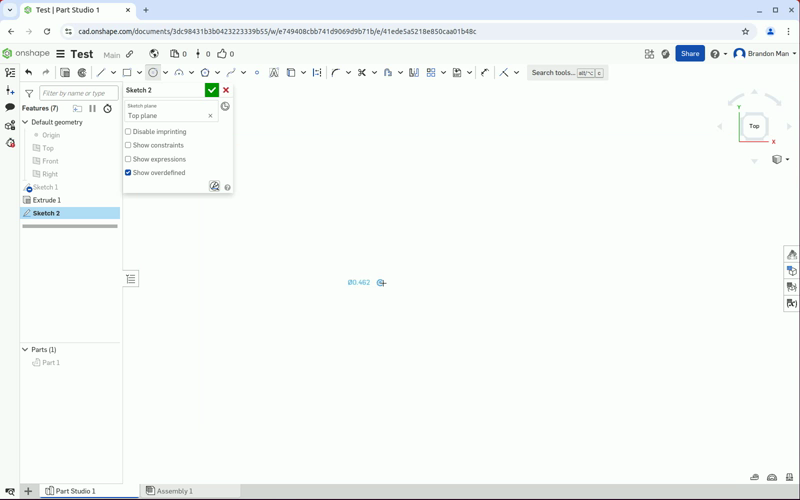
scroll(6)
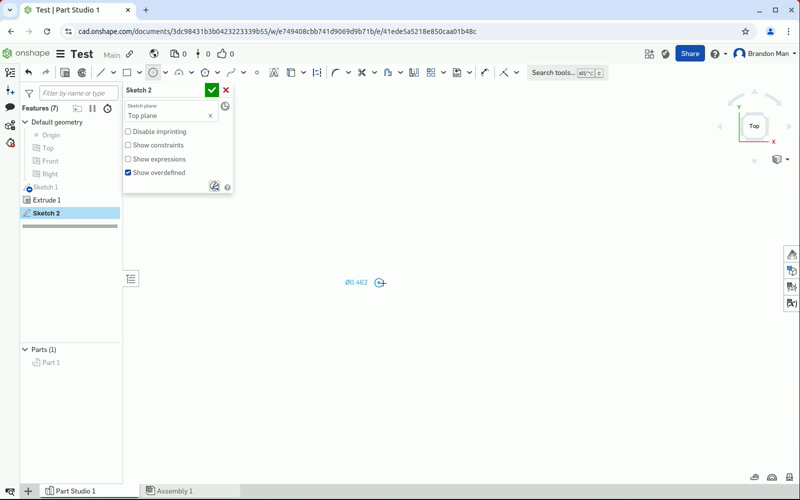
scroll(6)
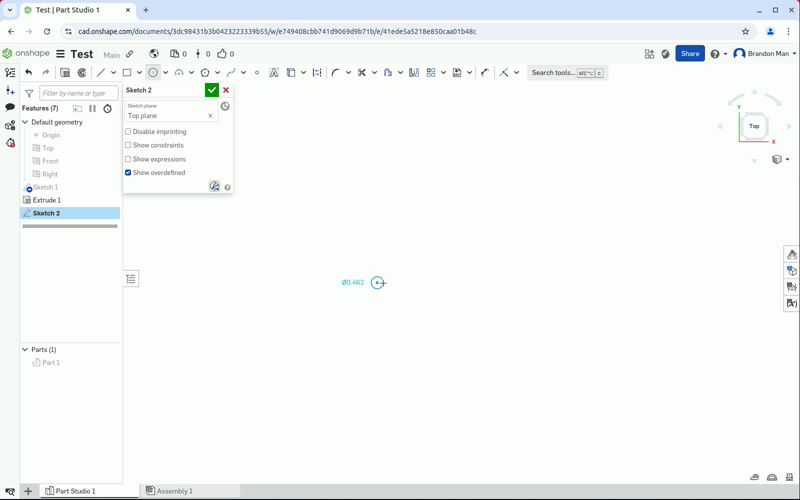
scroll(6)
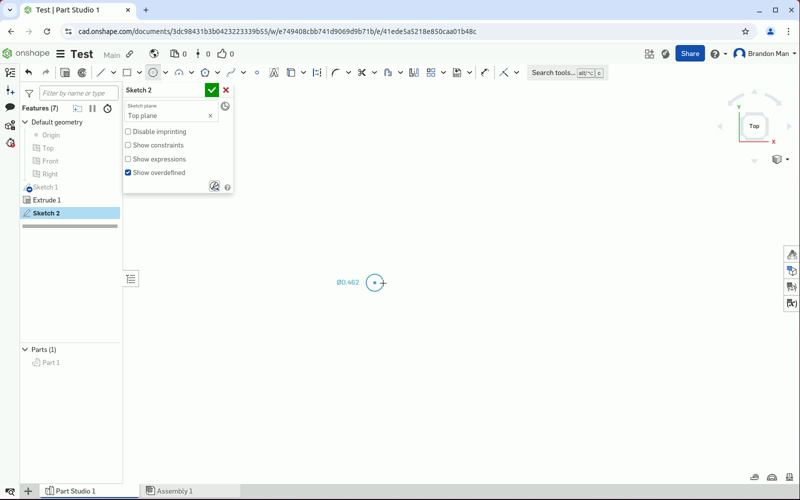
scroll(6)
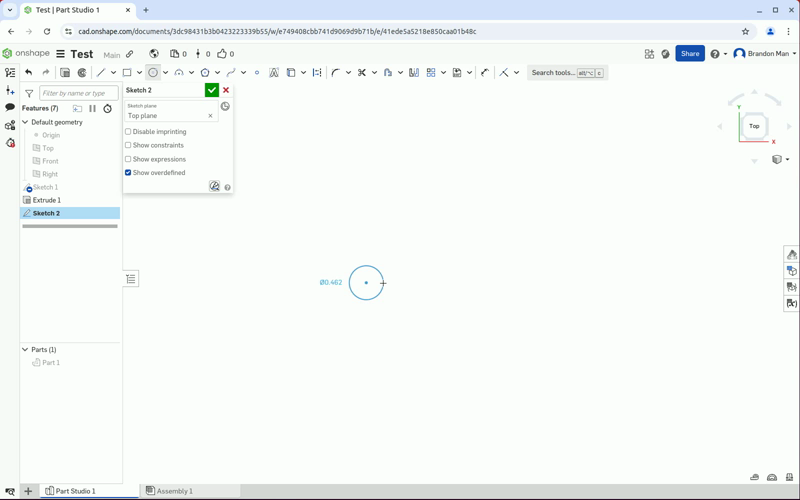
click(383, 282)
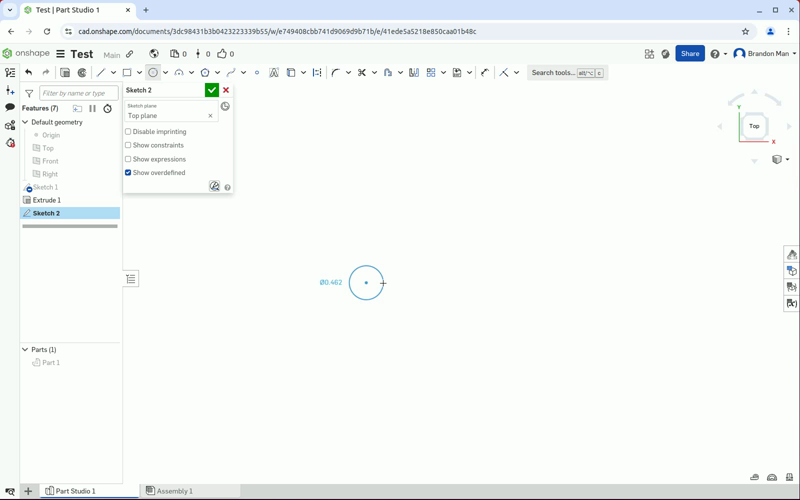
scroll(-6)
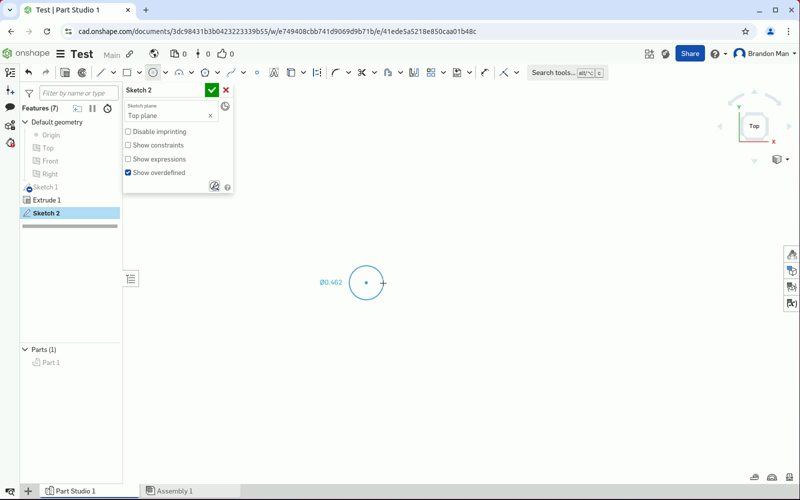
scroll(-6)
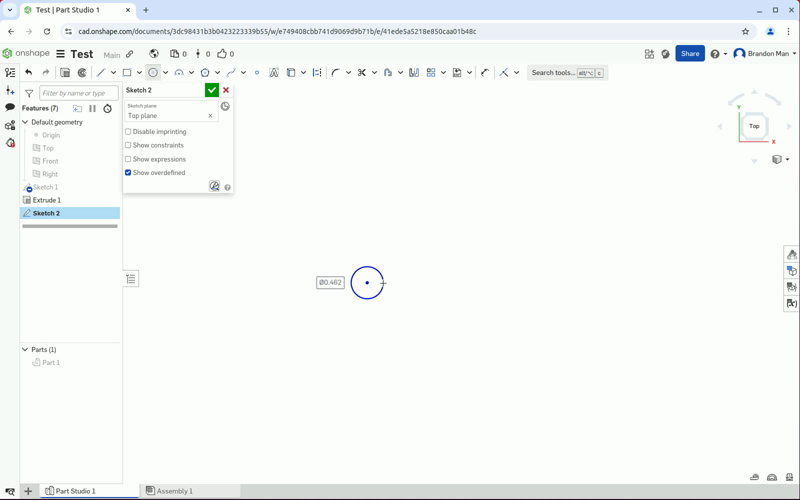
scroll(-6)
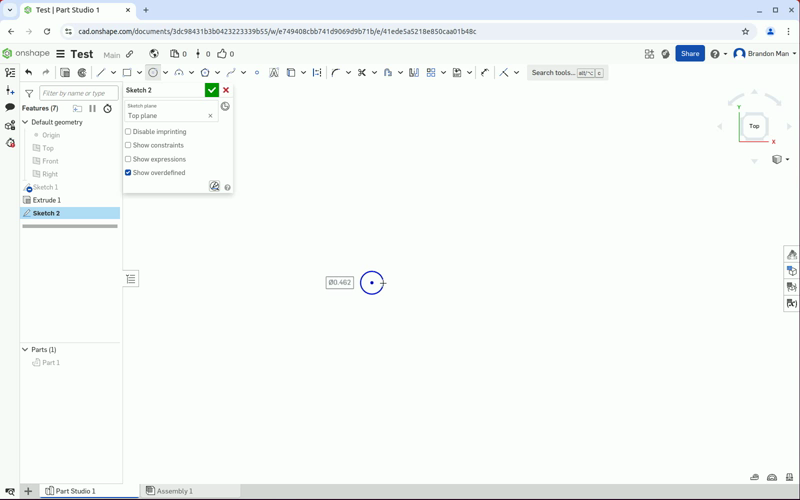
scroll(-6)
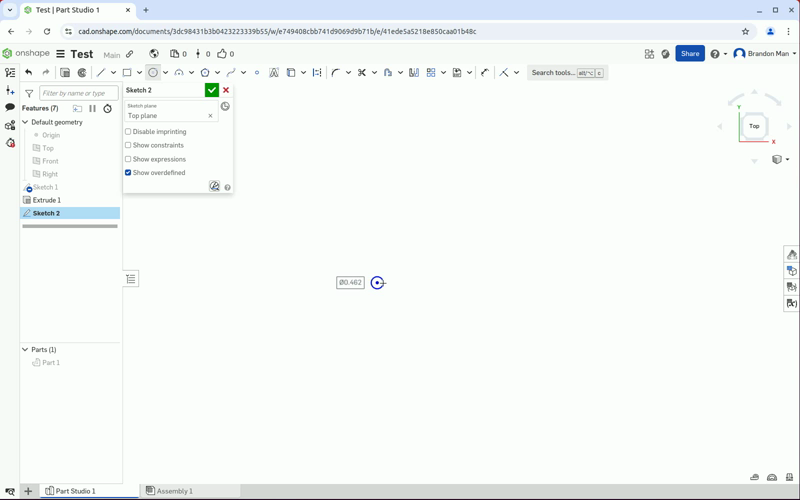
scroll(-6)
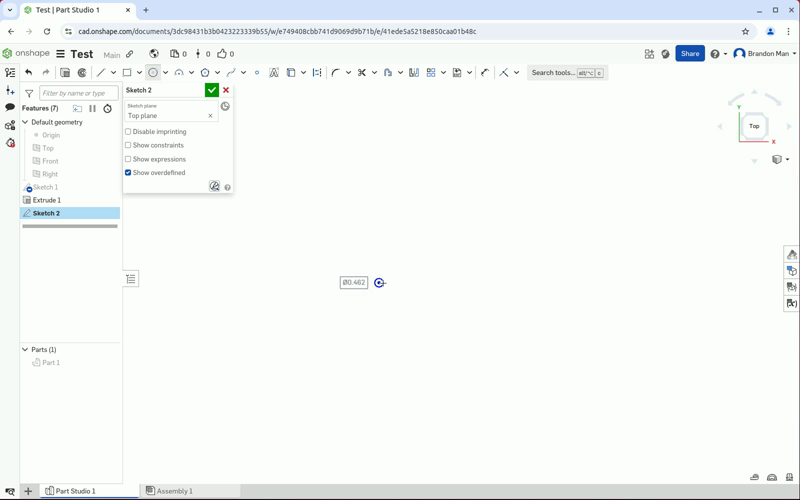
scroll(-6)
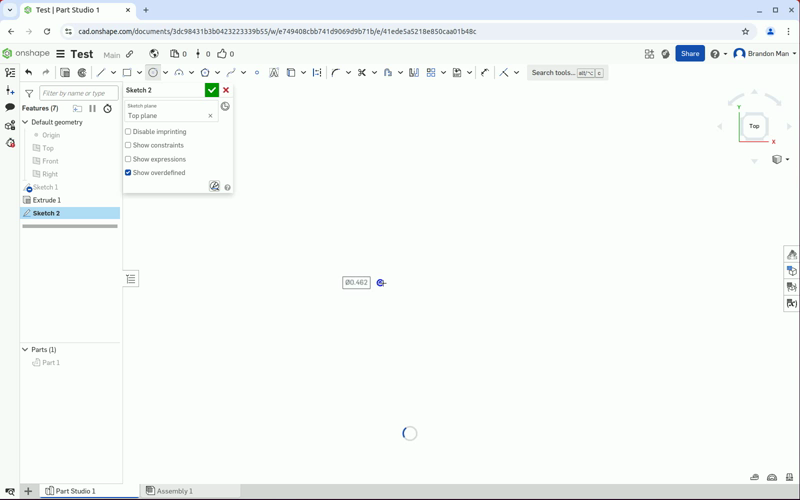
scroll(-6)
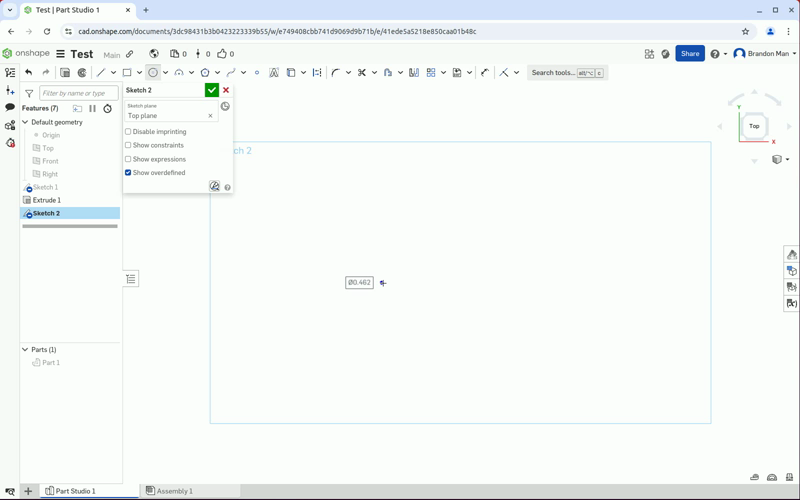
key(esc)
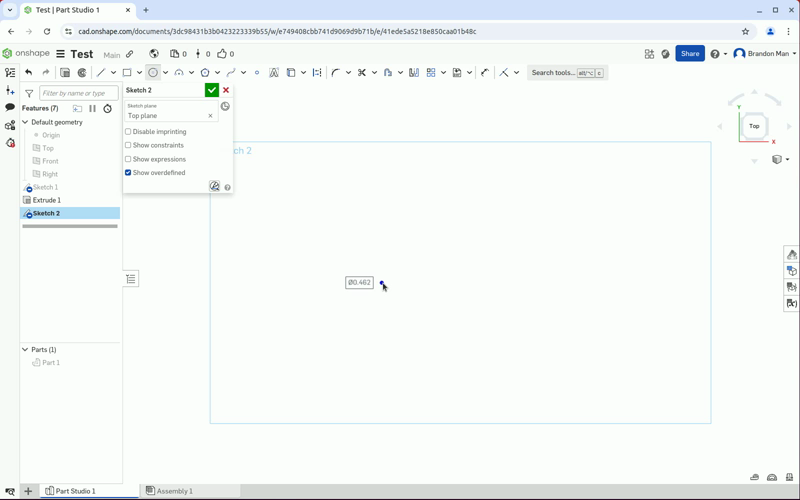
mouse_move(381, 281)
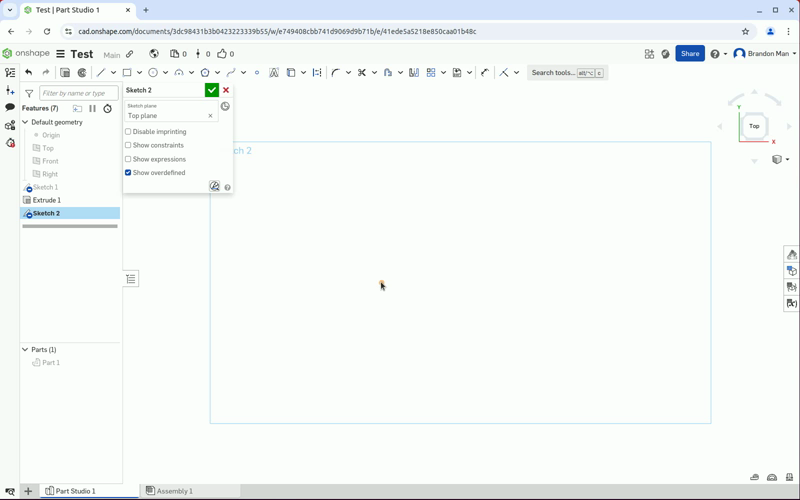
scroll(6)
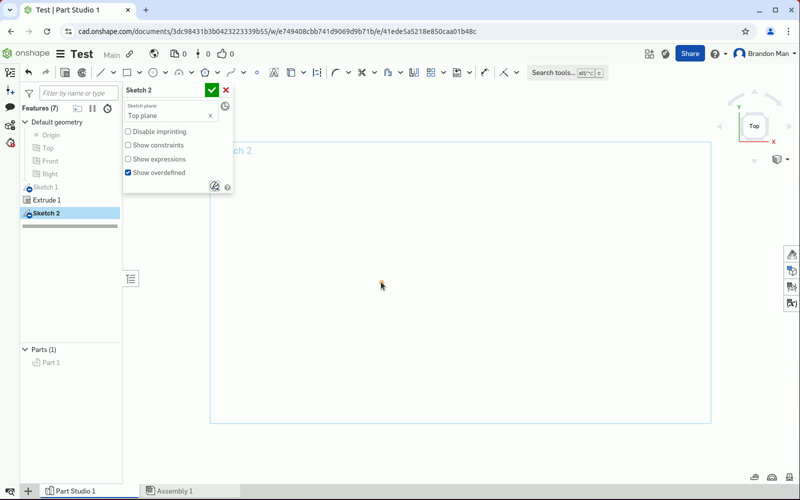
scroll(6)
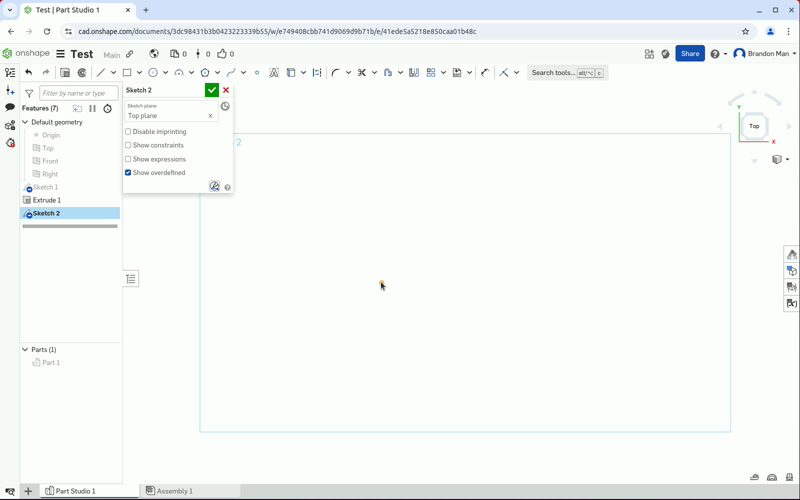
scroll(6)
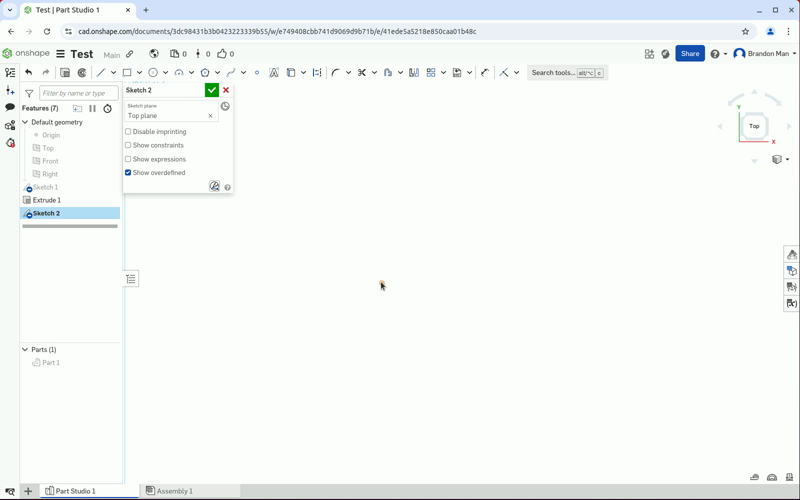
scroll(6)
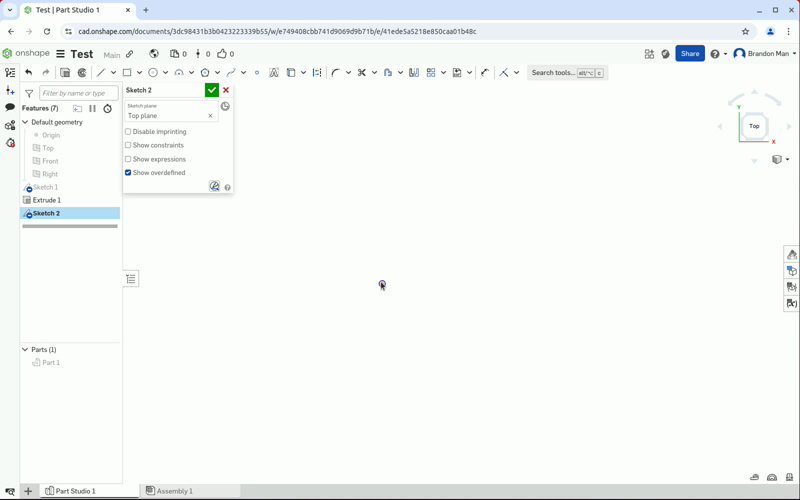
scroll(6)
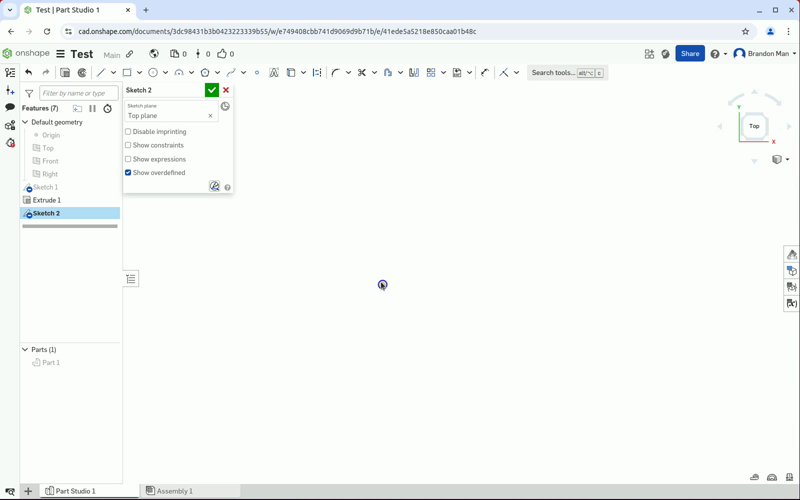
scroll(6)
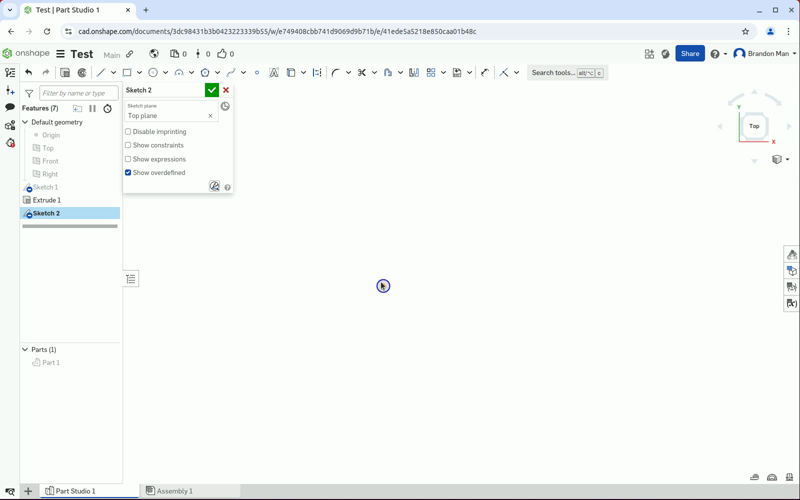
scroll(6)
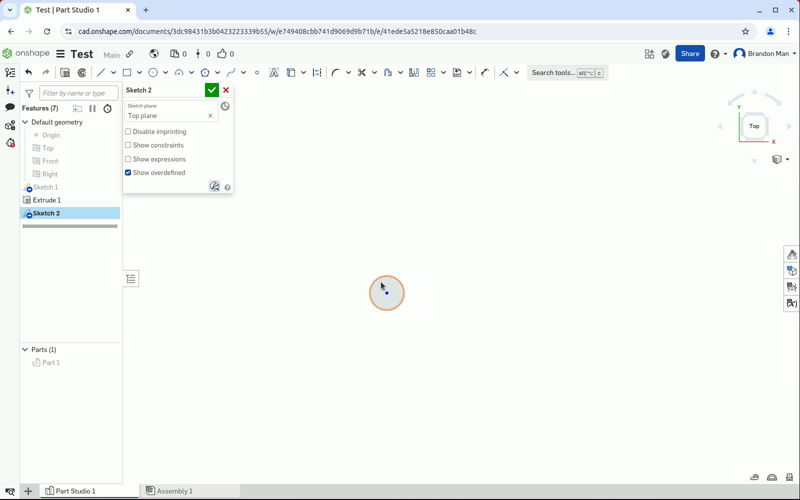
click(381, 281)
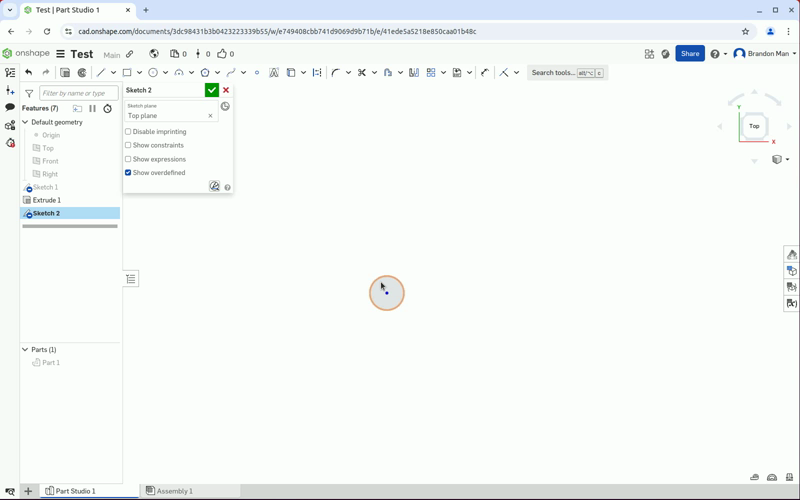
scroll(-6)
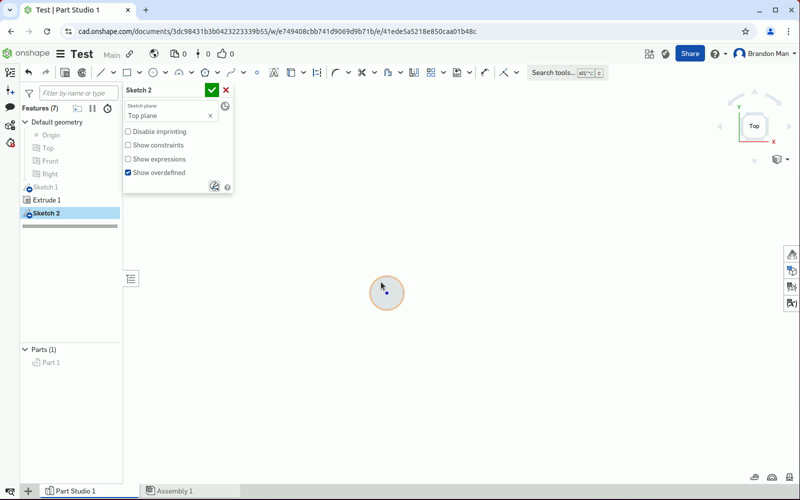
scroll(-6)
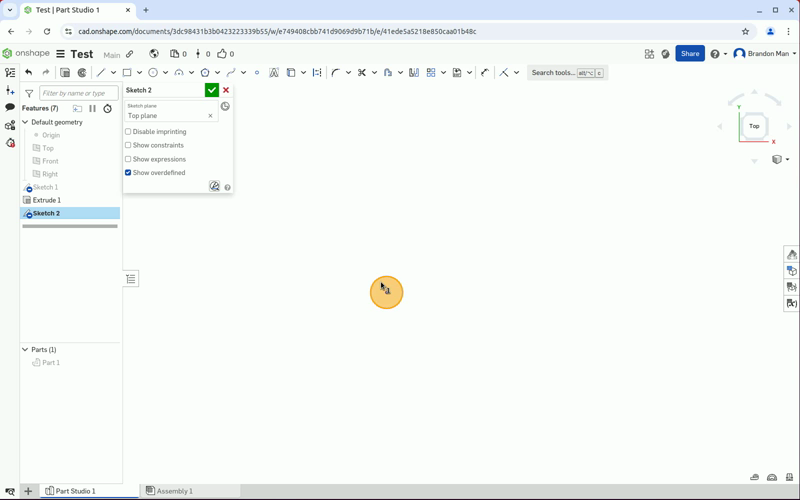
scroll(-6)
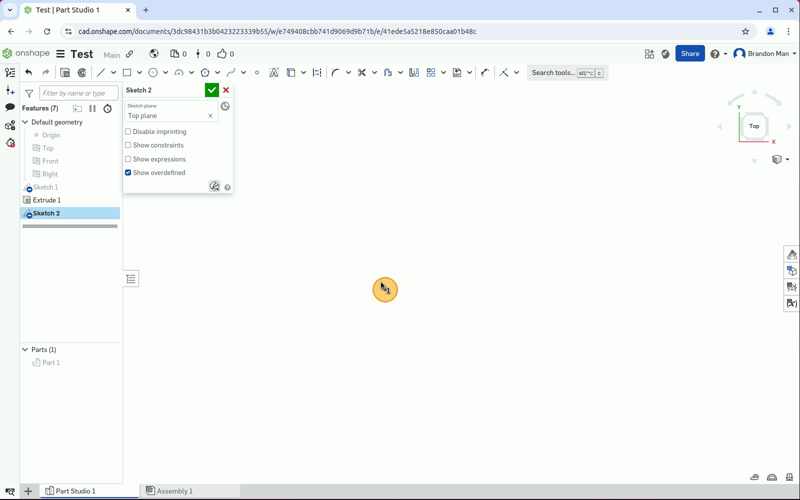
scroll(-6)
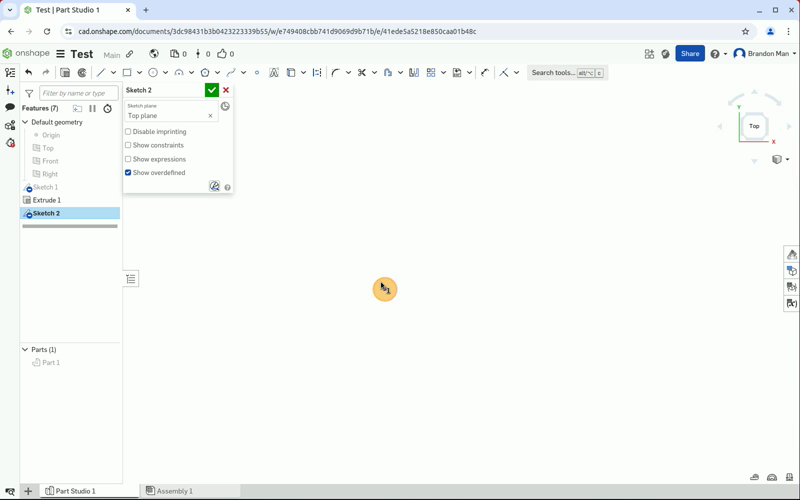
scroll(-6)
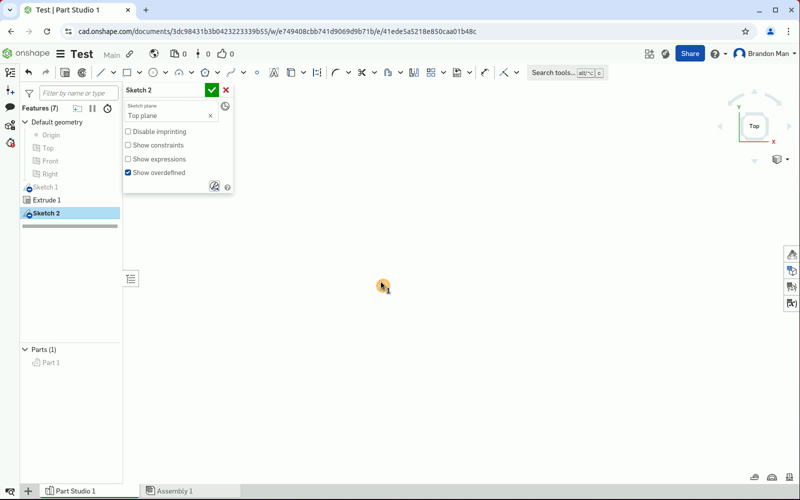
scroll(-6)
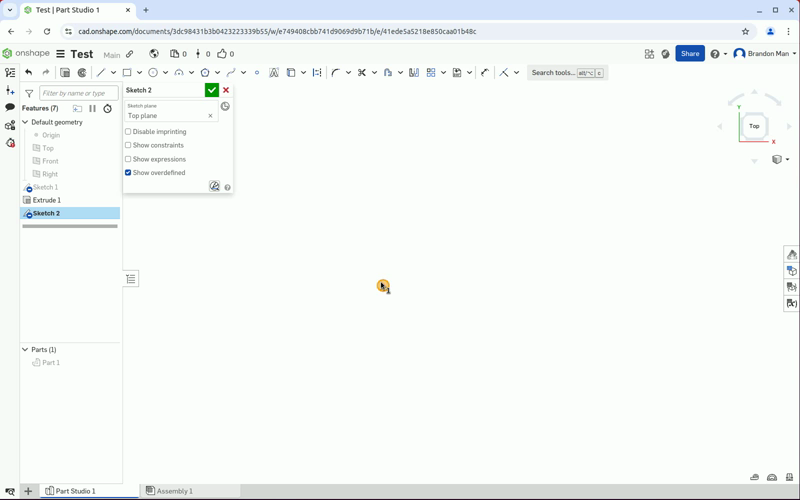
scroll(-6)
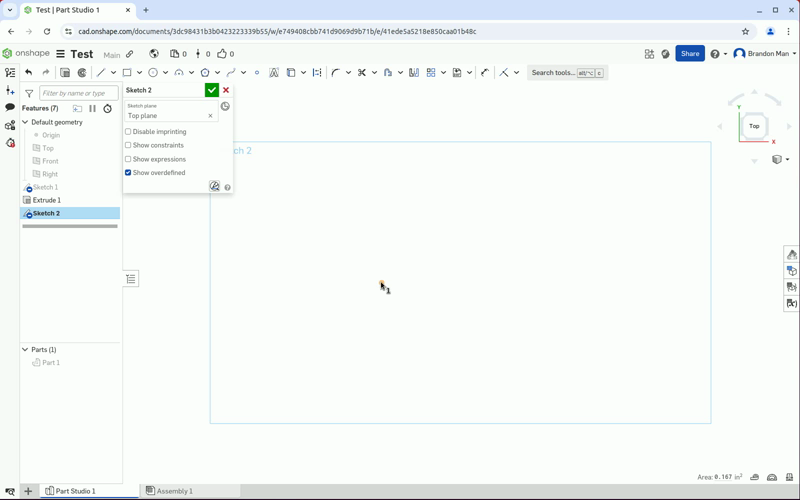
mouse_move(73, 352)
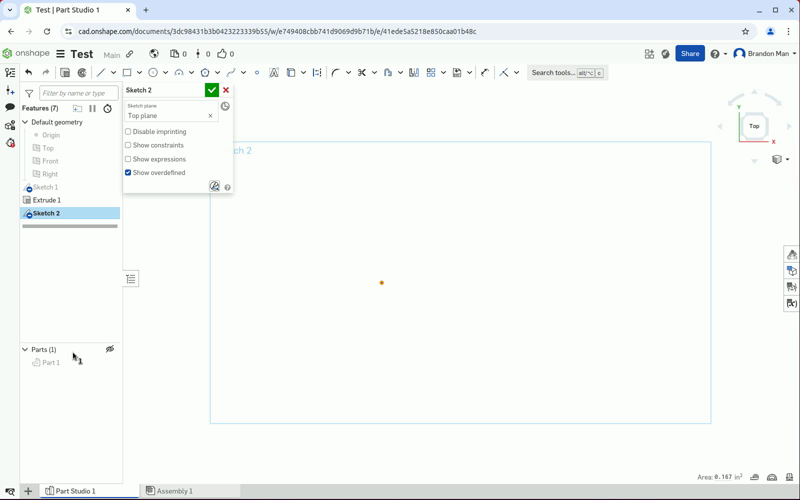
key(shift+y)
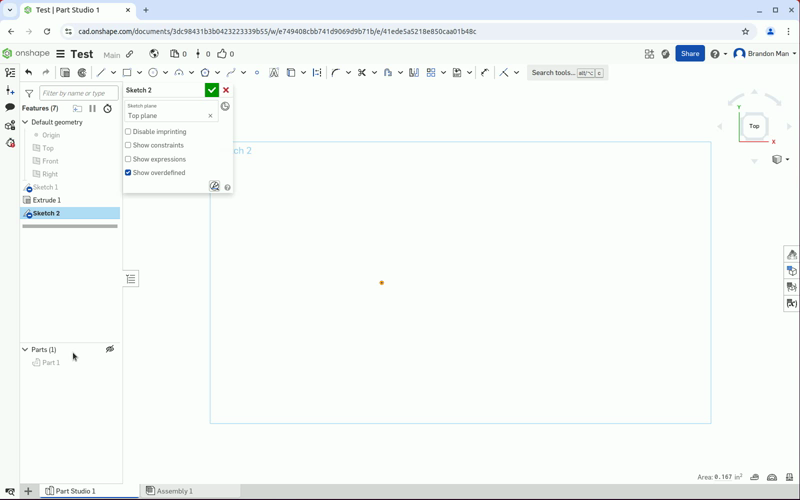
key(shift+e)
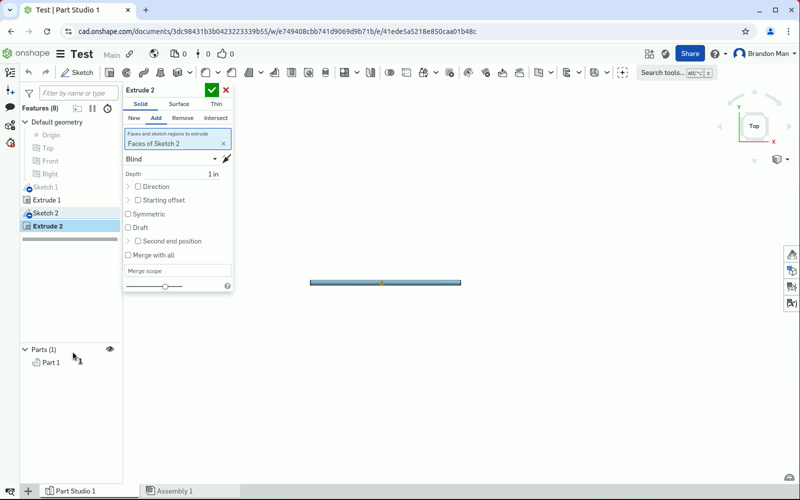
mouse_move(143, 106)
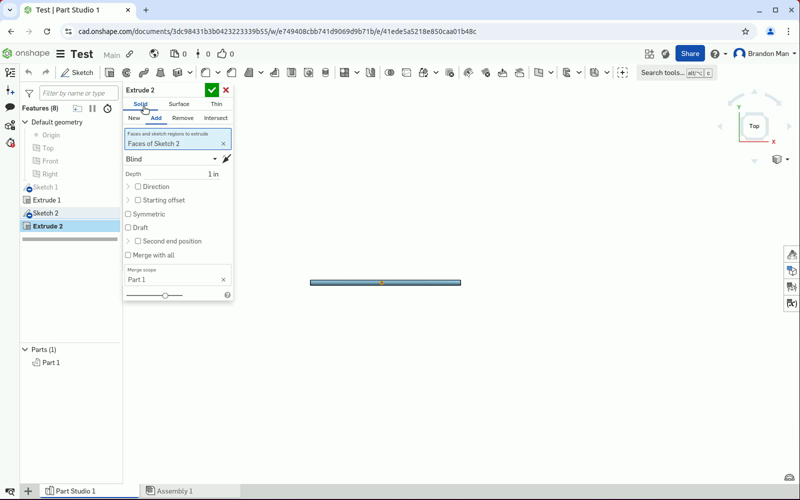
click(143, 106)
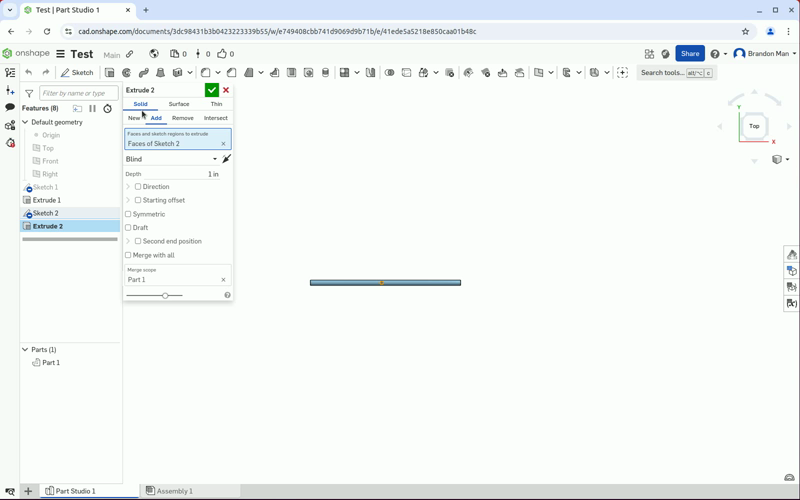
mouse_move(137, 120)
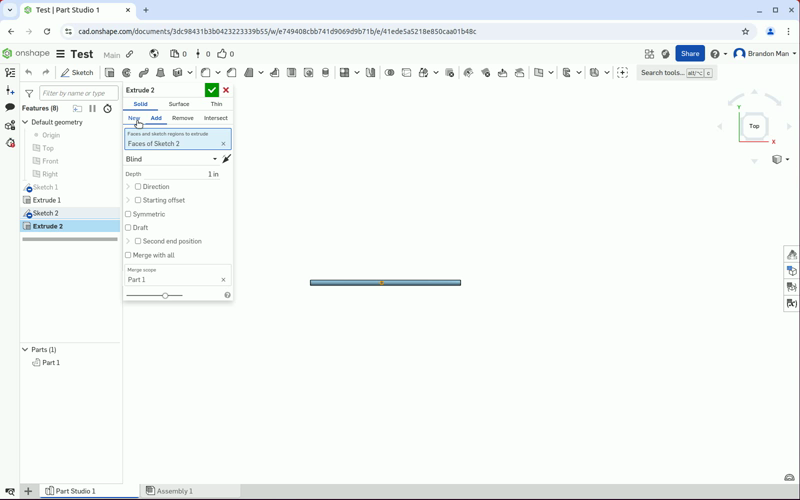
click(137, 120)
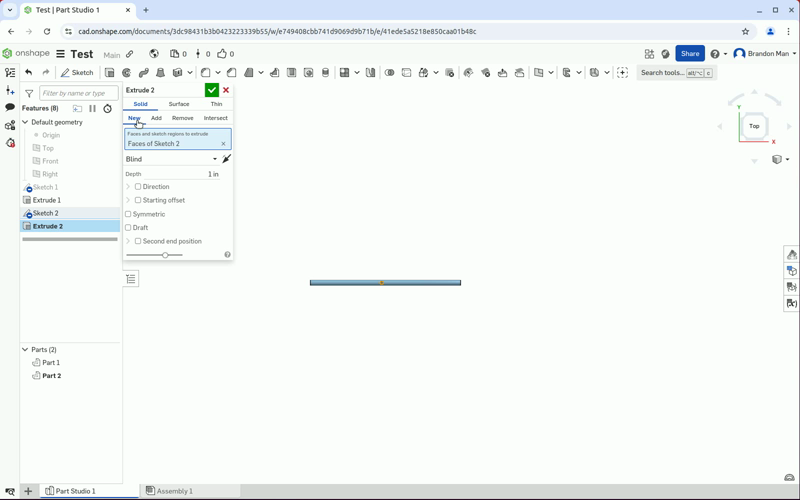
key(tab, 4)
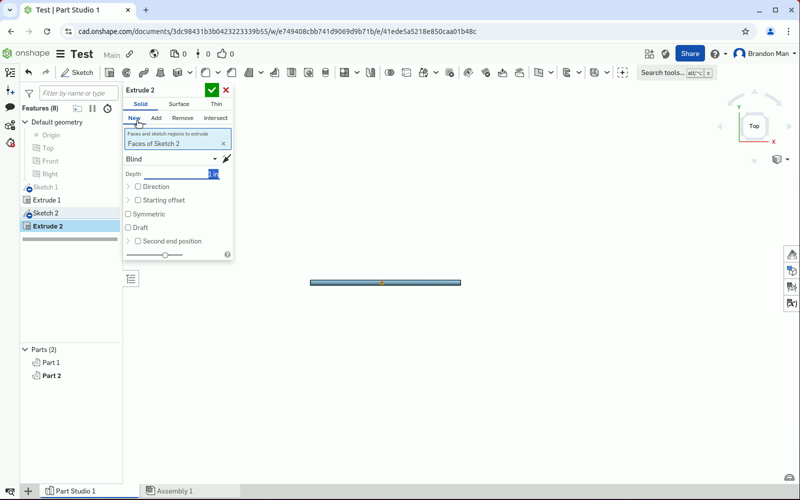
text(-0.722)
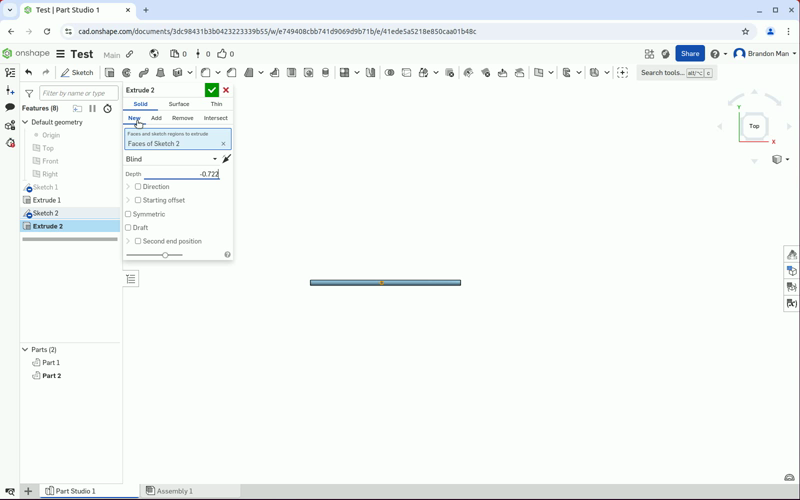
key(enter)
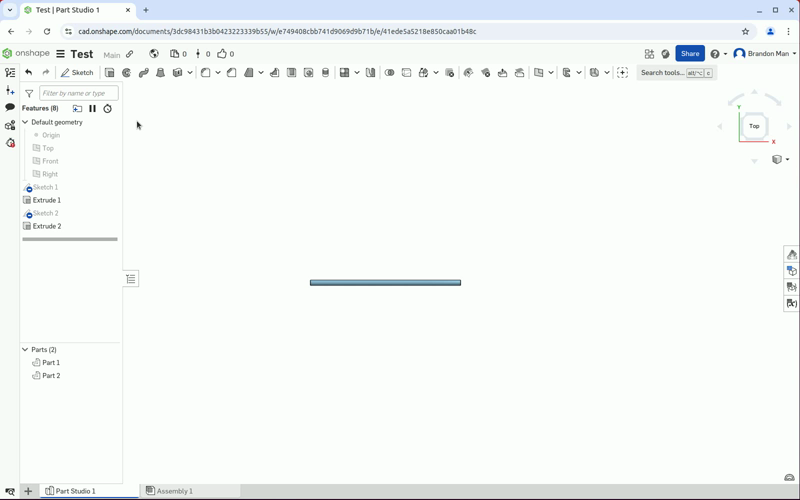
key(shift+h)
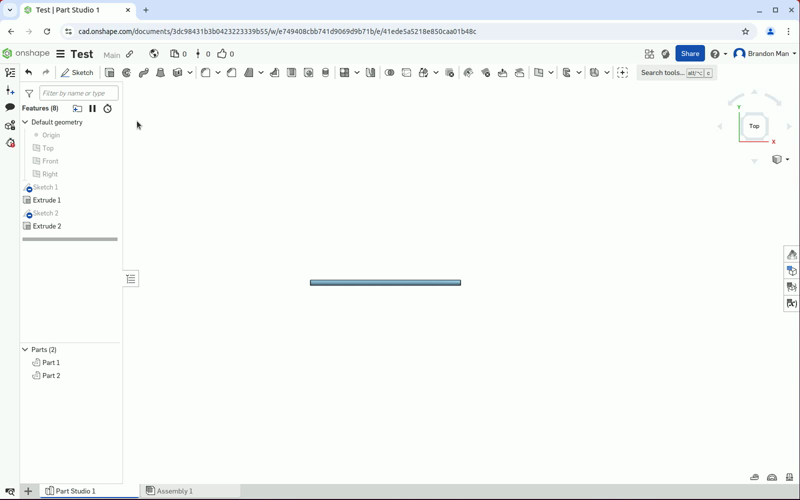
key(shift+h)
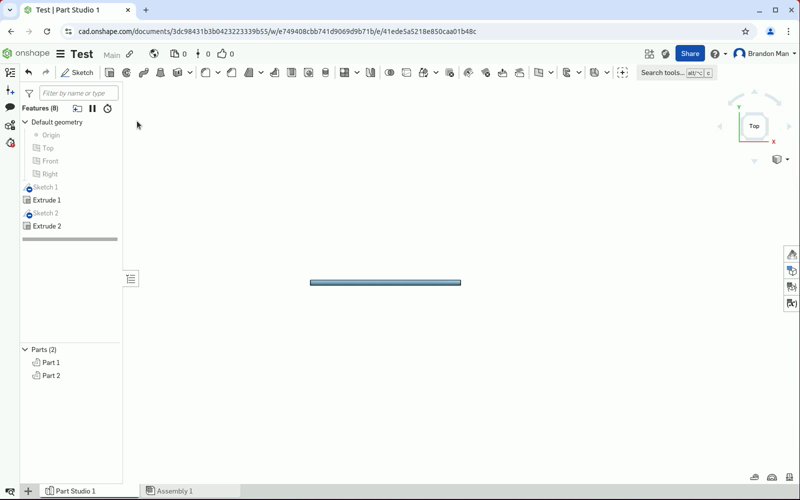
key(shift+7)
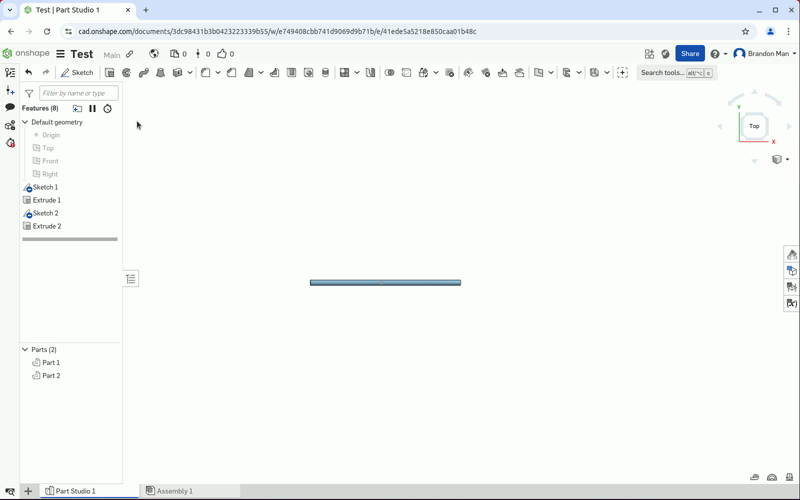
key(up, 3)
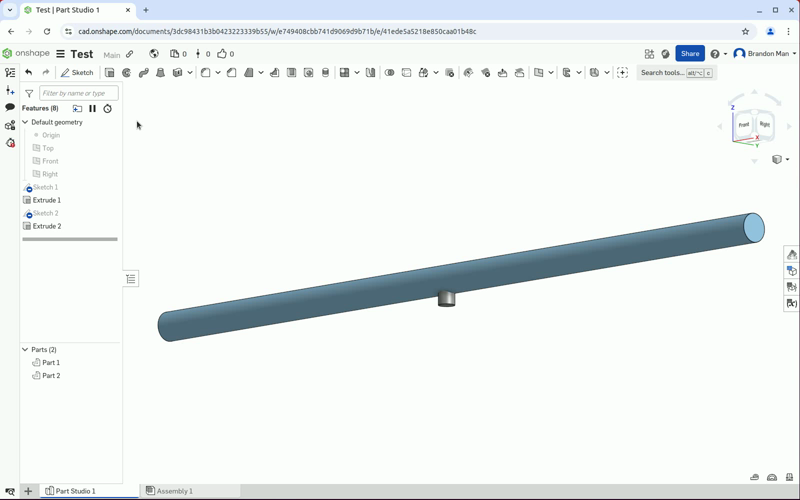
key(left, 3)
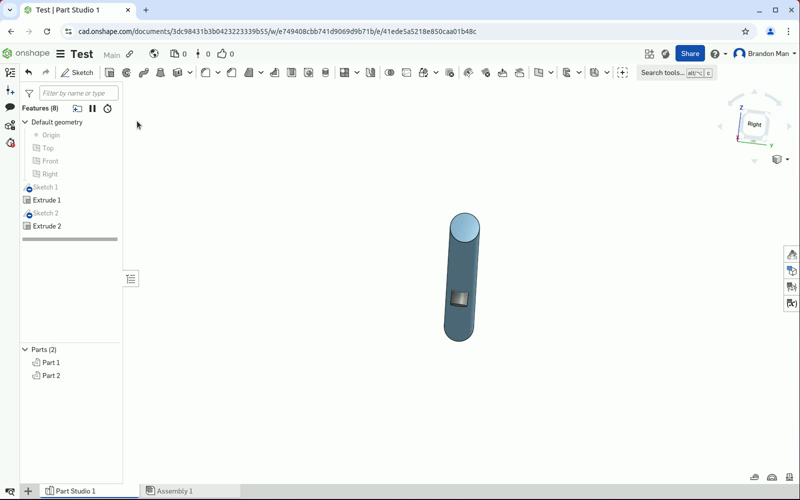
key(right, 3)
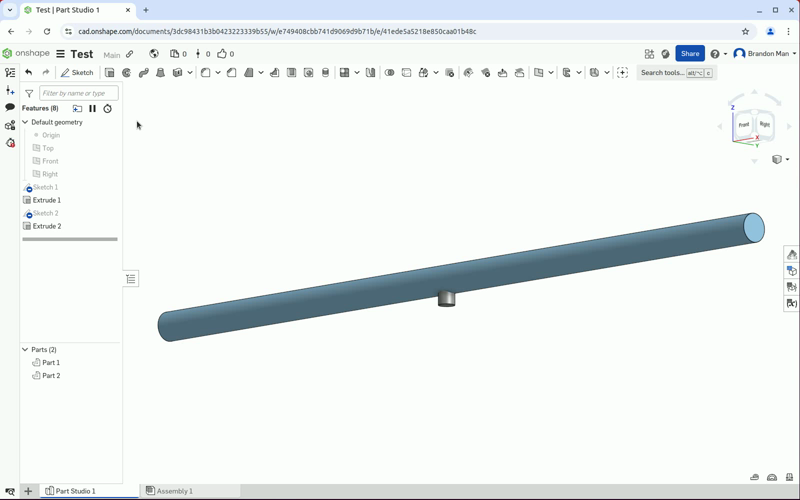
key(down, 3)
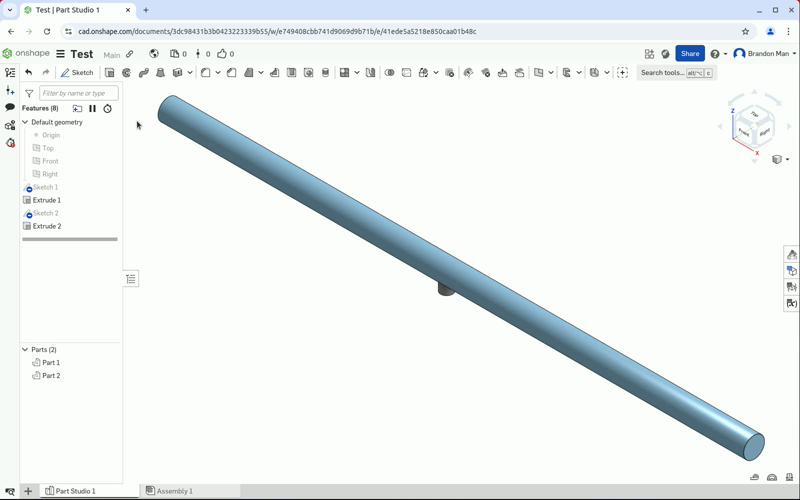
mouse_move(73, 189)
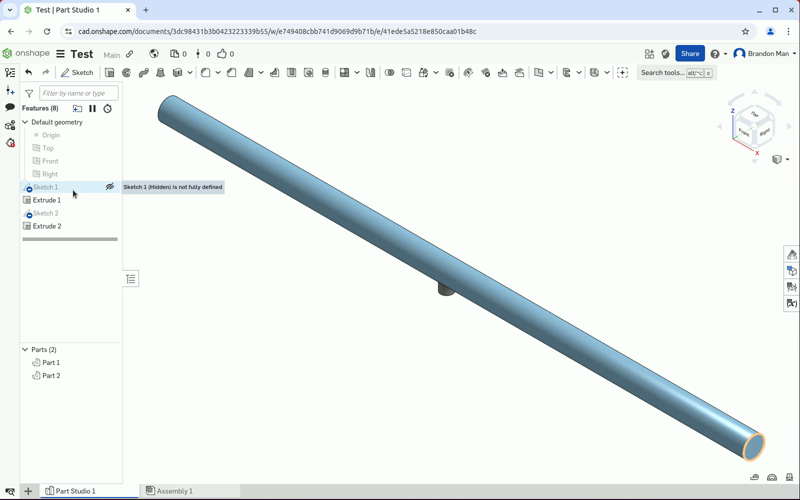
click(73, 189)